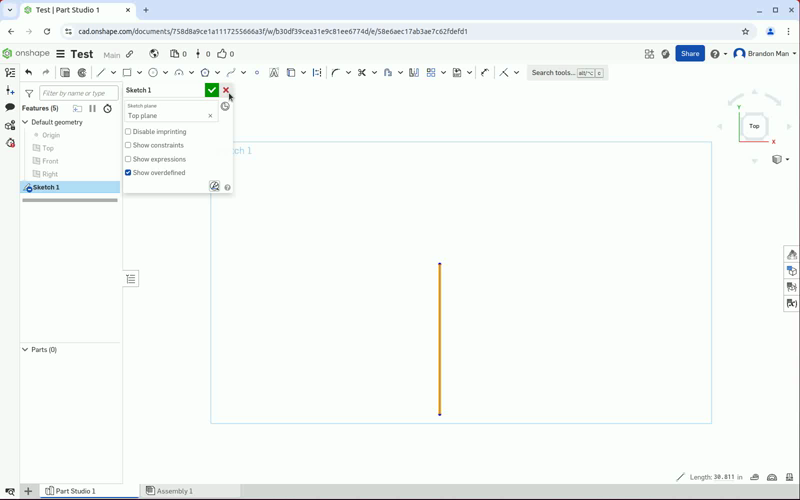
key(shift+h)
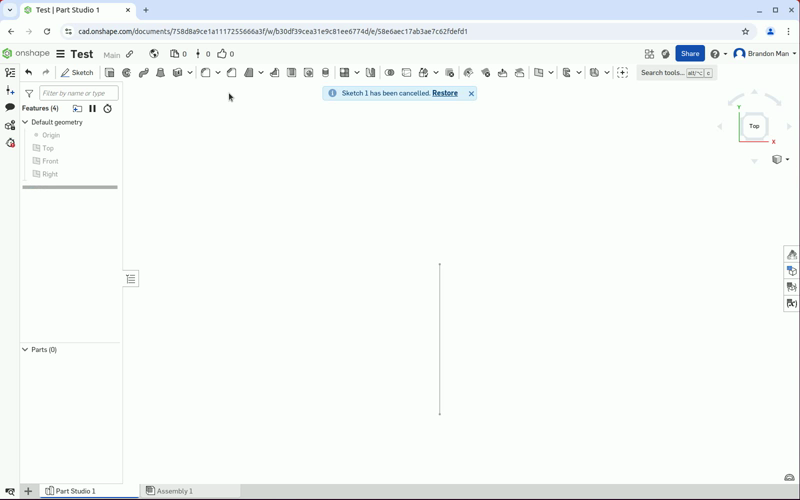
mouse_move(73, 352)
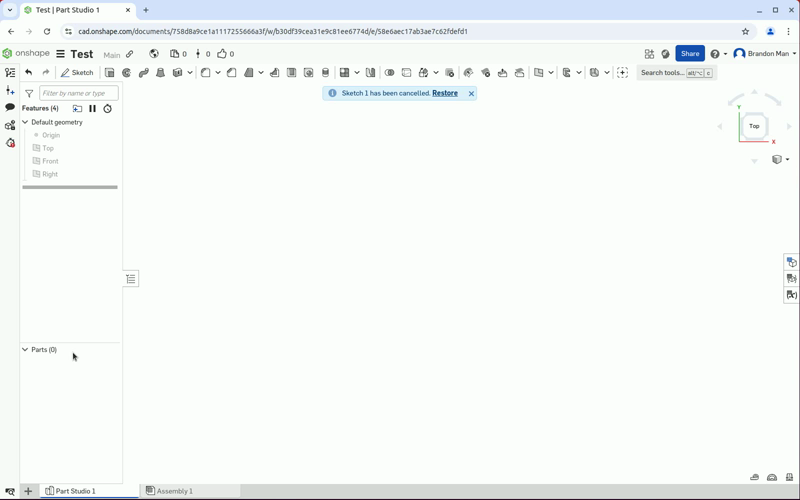
key(y)
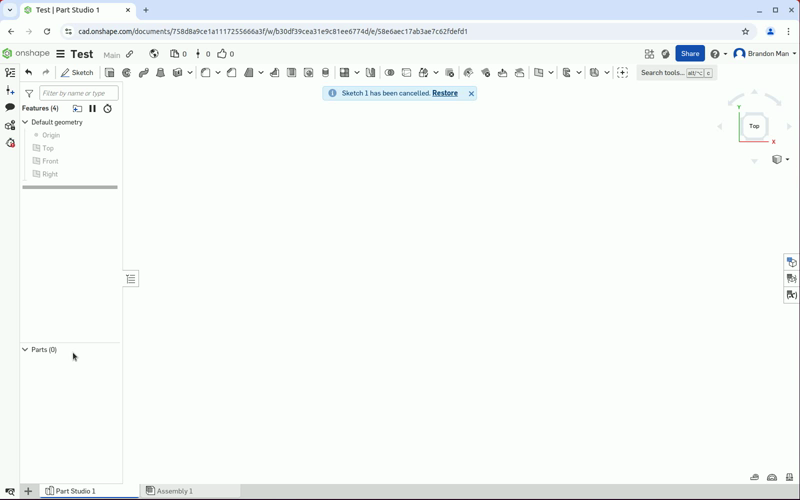
key(shift+p)
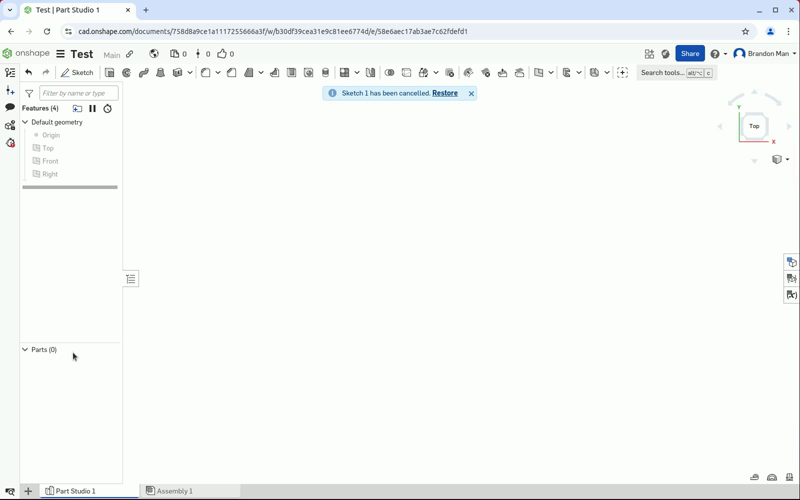
key(space)
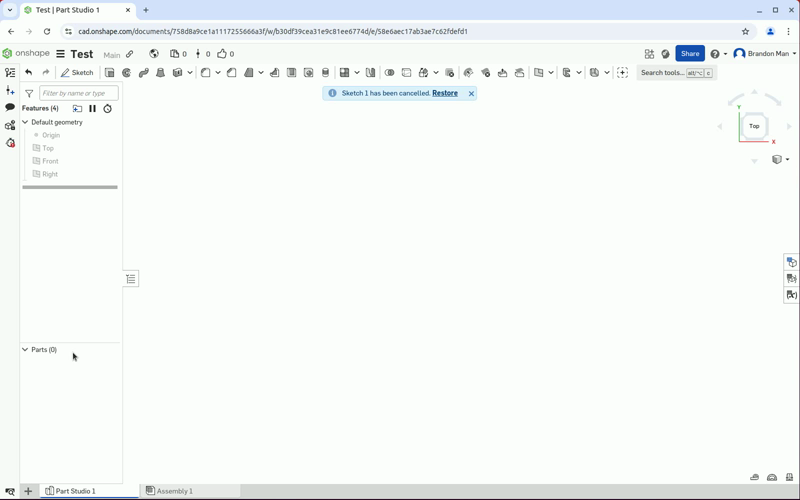
key_down(shift)
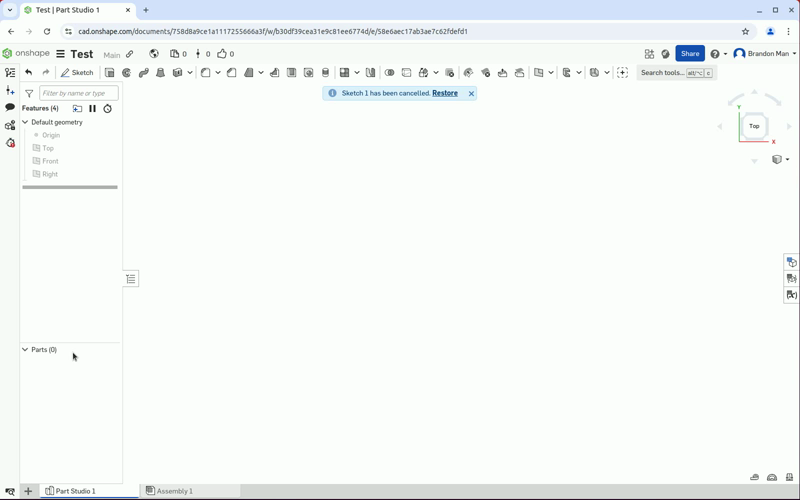
key(up)
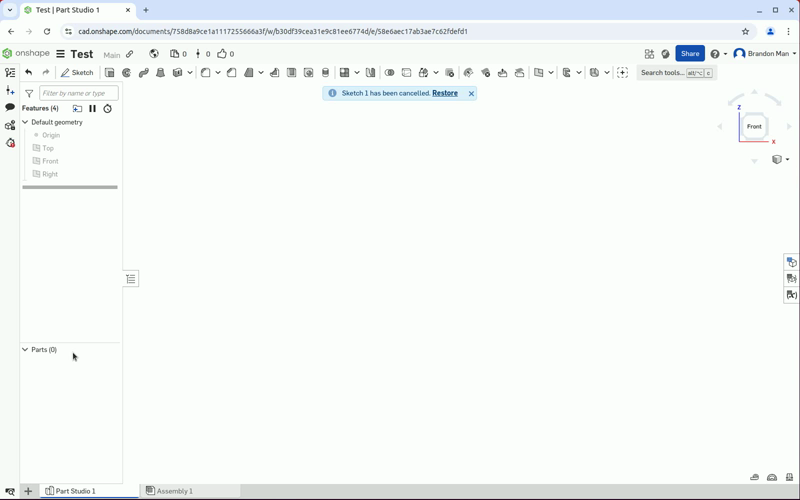
key_up(shift)
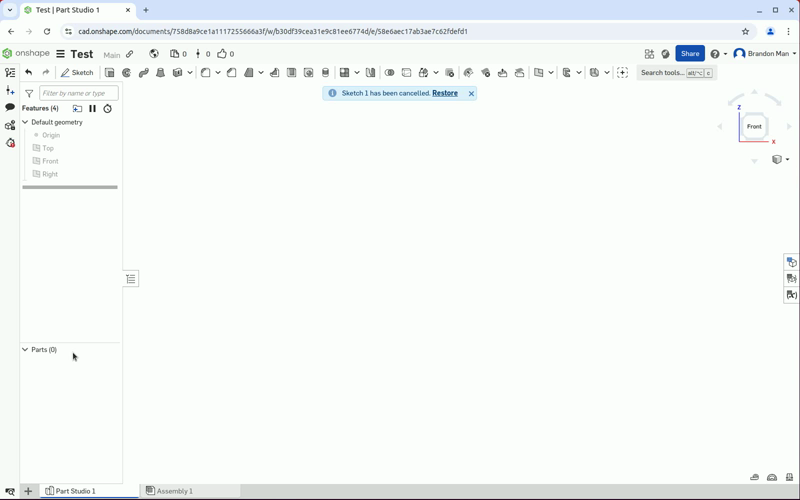
mouse_move(73, 352)
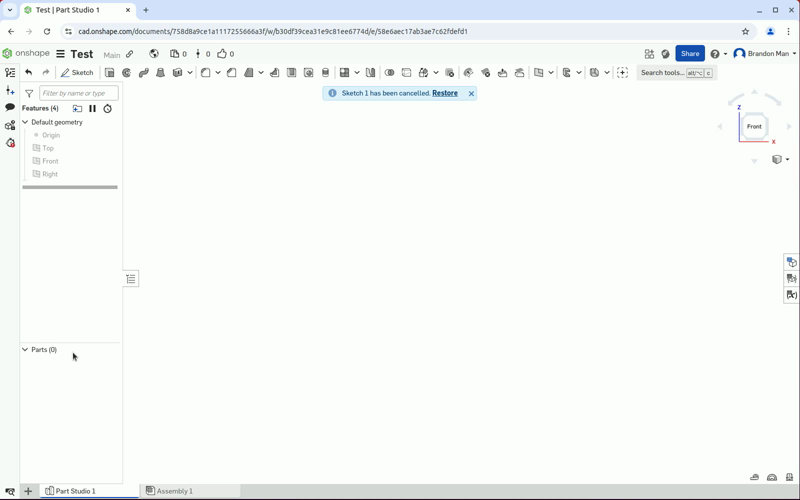
key(shift+y)
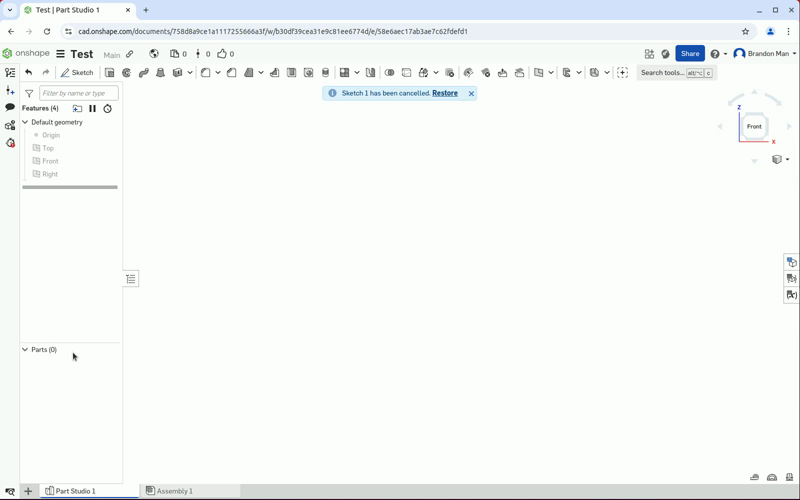
key(shift+s)
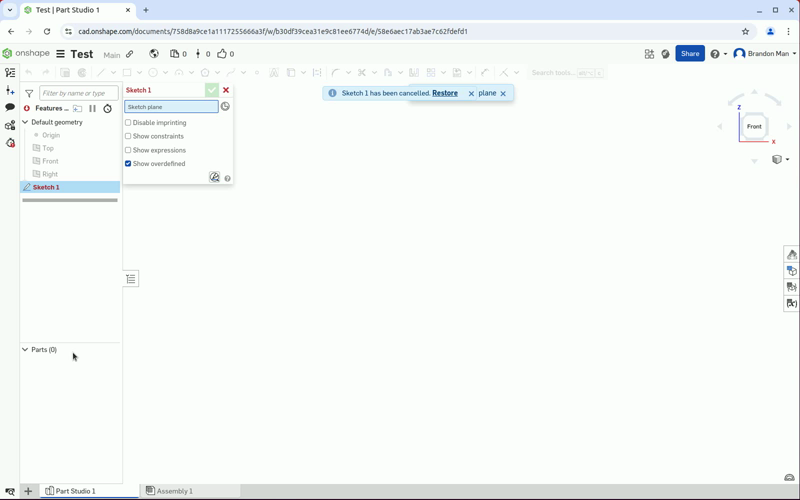
mouse_move(73, 163)
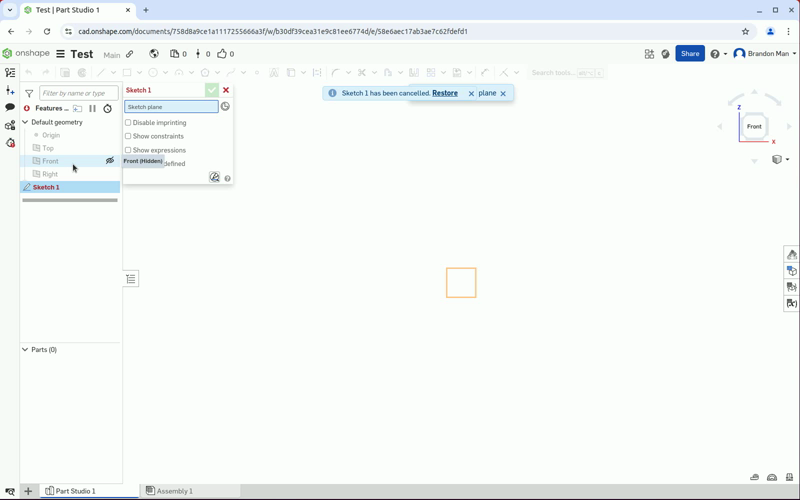
click(73, 163)
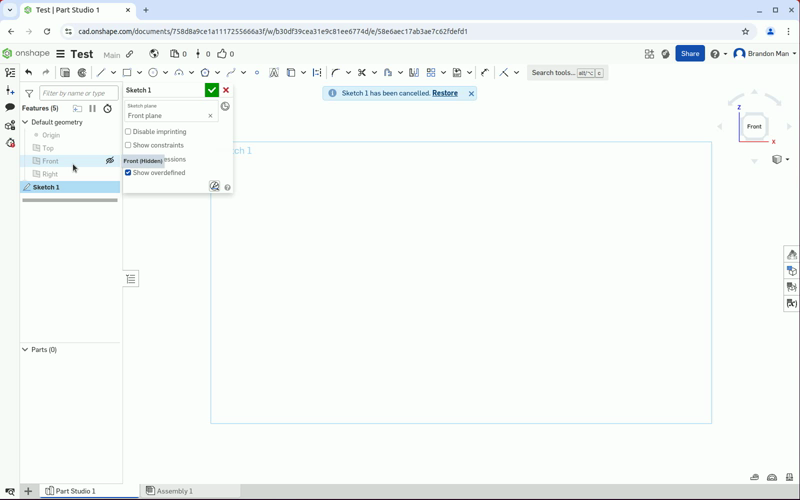
mouse_move(73, 352)
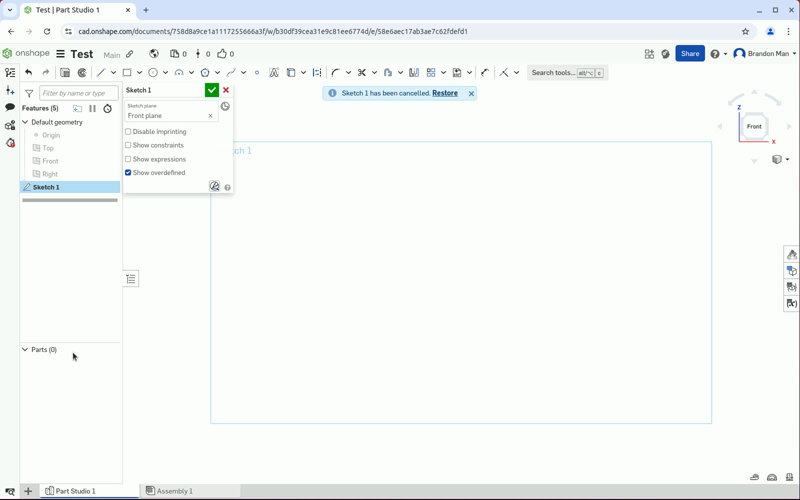
key(y)
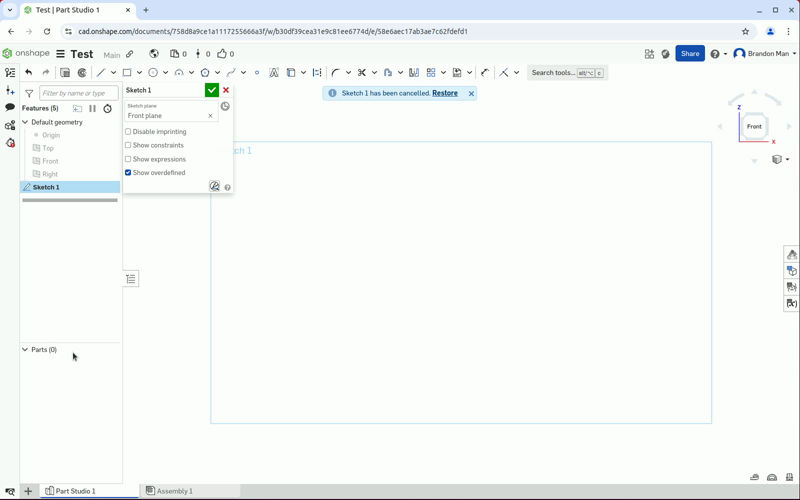
key(l)
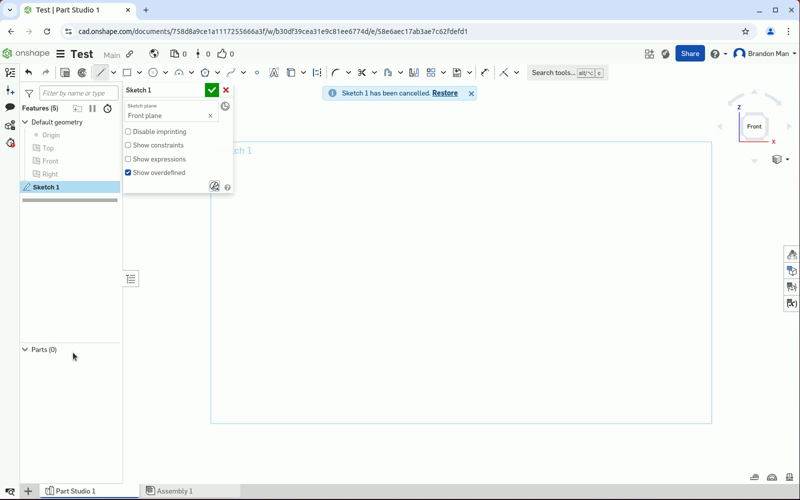
key_down(shift)
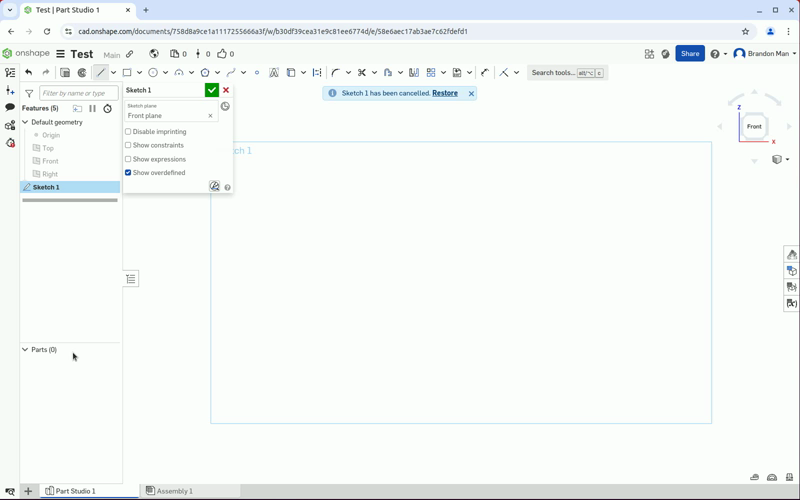
mouse_move(424, 361)
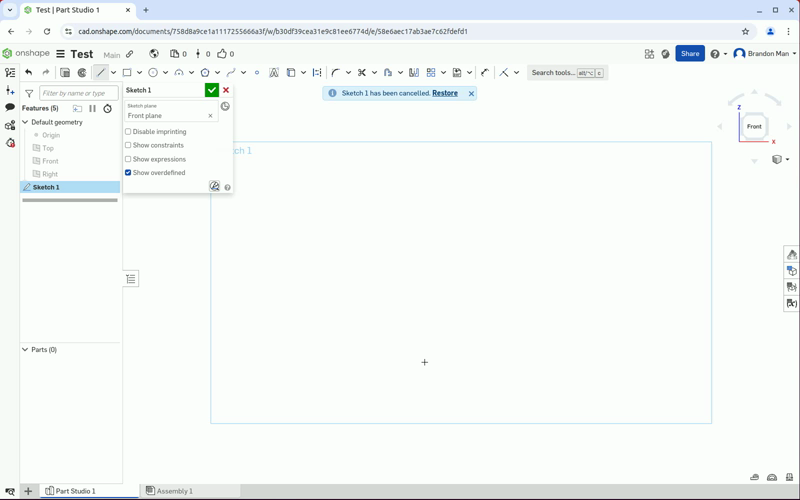
click(424, 361)
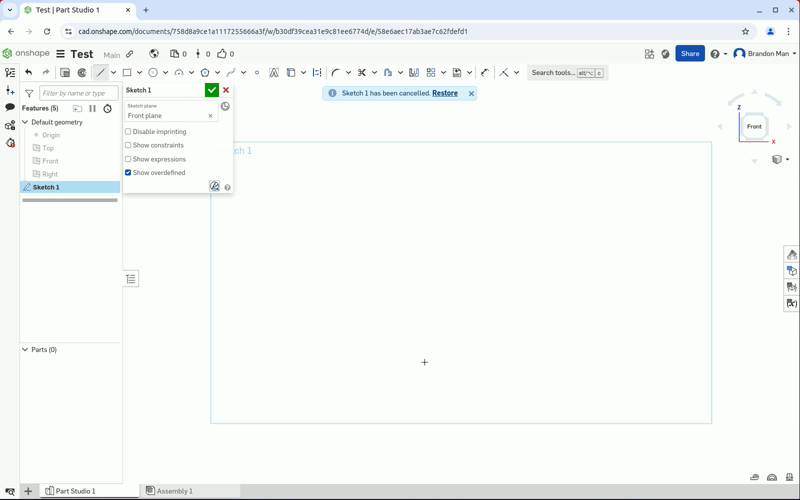
key_up(shift)
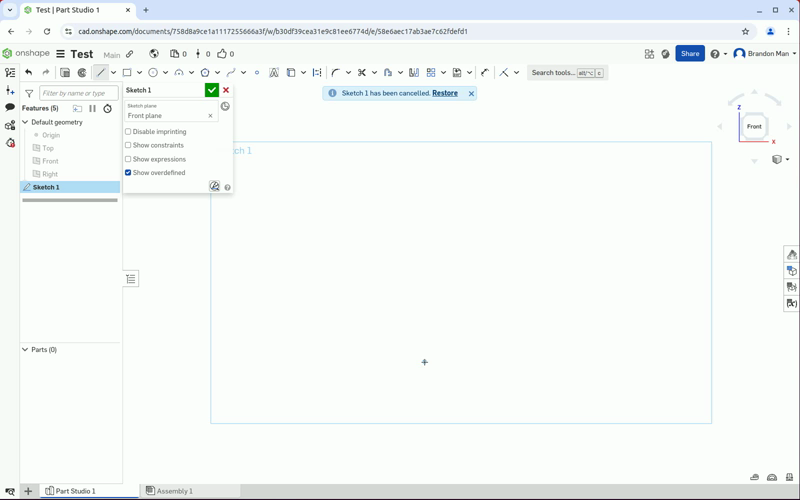
key_down(shift)
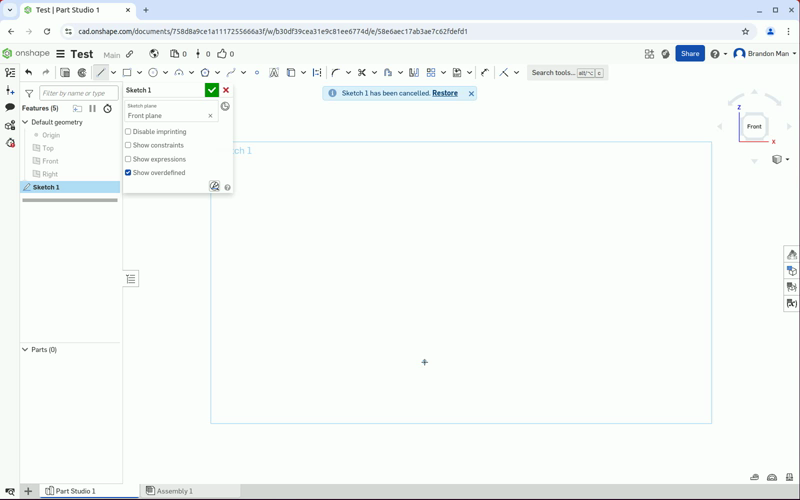
mouse_move(537, 361)
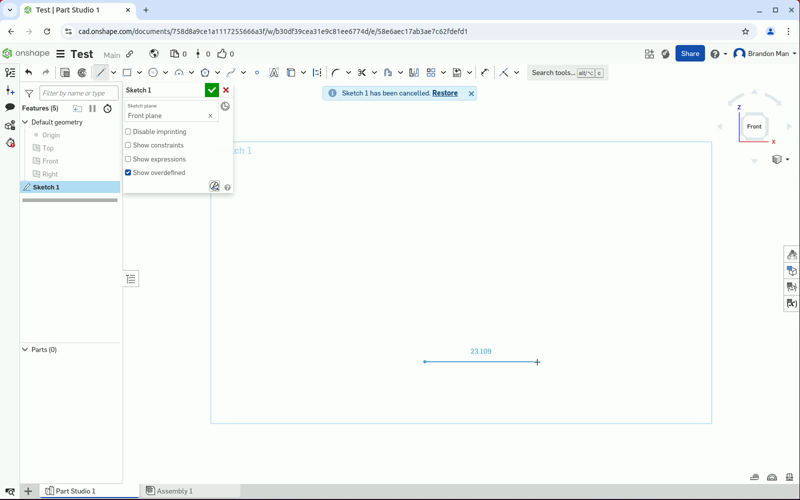
click(537, 361)
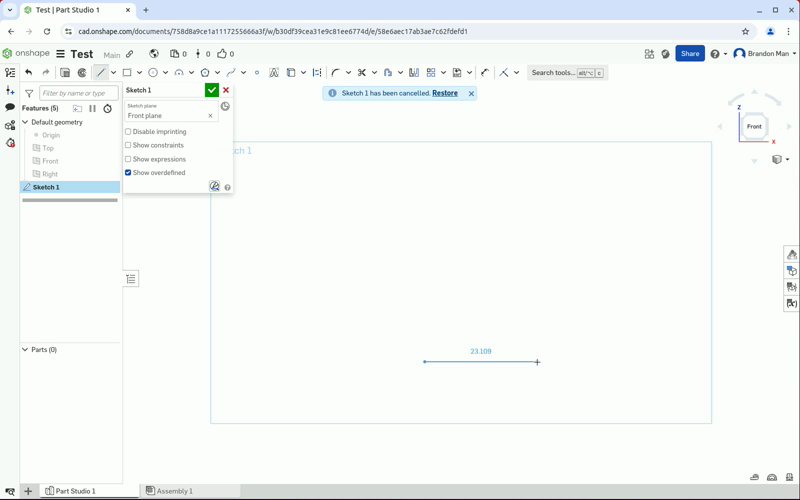
key_up(shift)
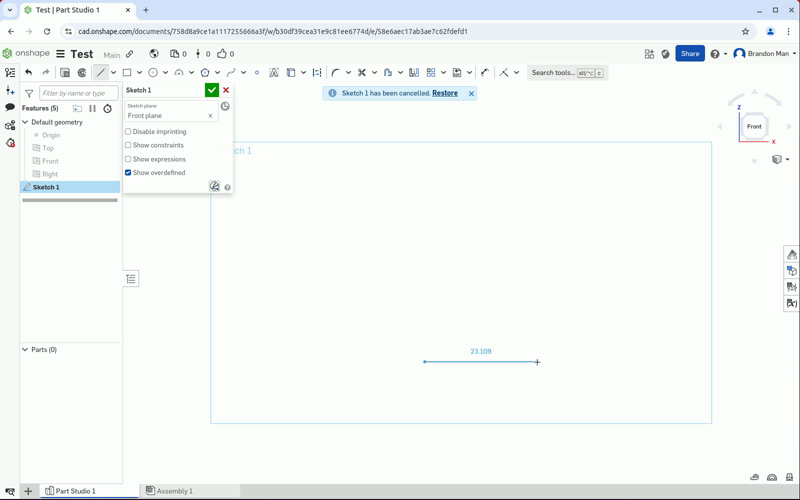
key_down(shift)
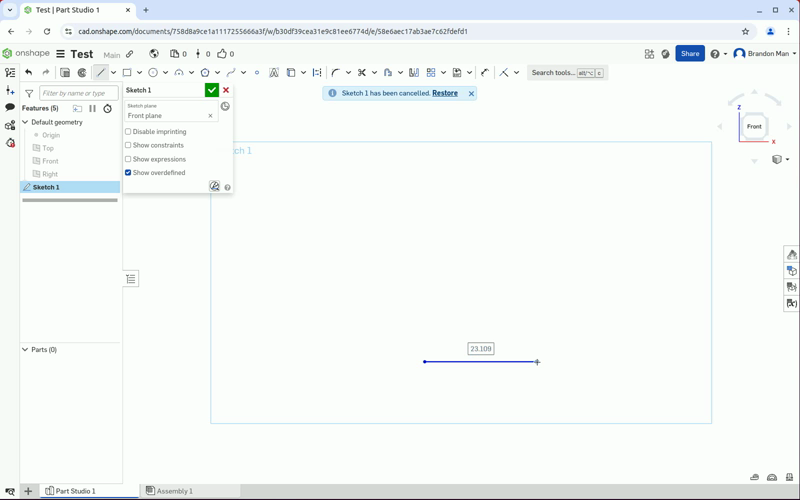
mouse_move(537, 249)
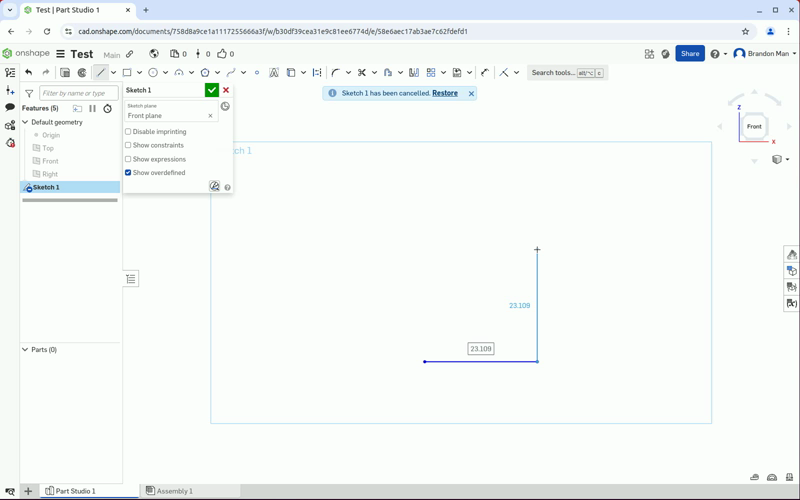
click(537, 249)
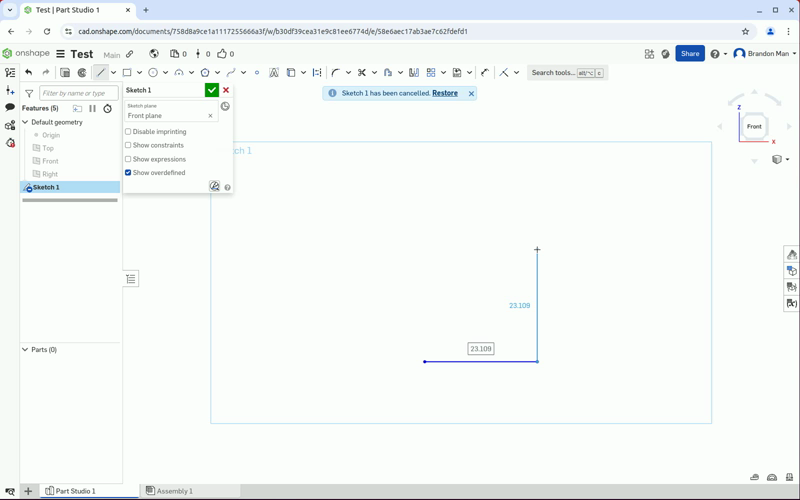
key_up(shift)
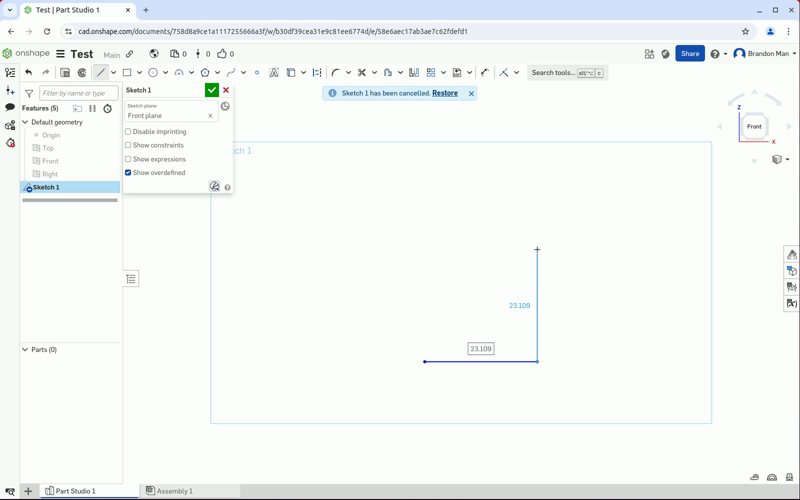
key_down(shift)
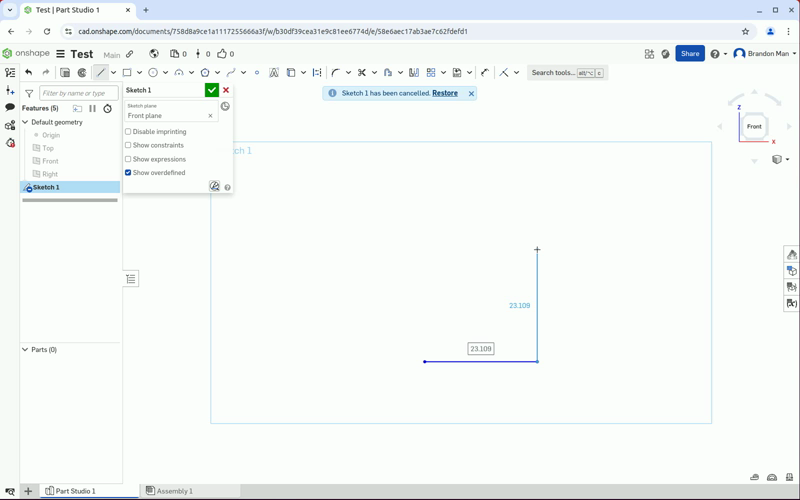
mouse_move(424, 249)
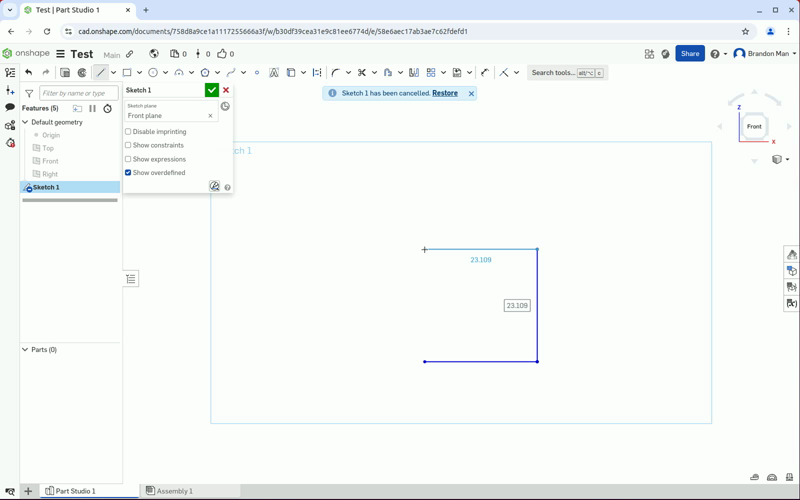
click(424, 249)
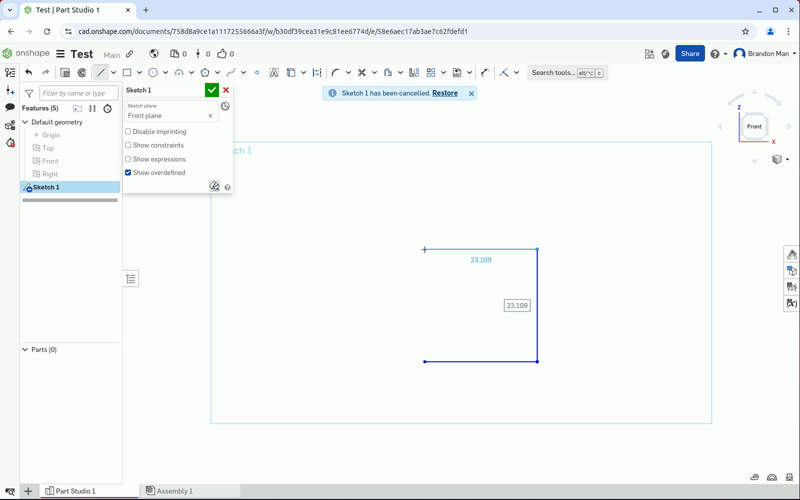
key_up(shift)
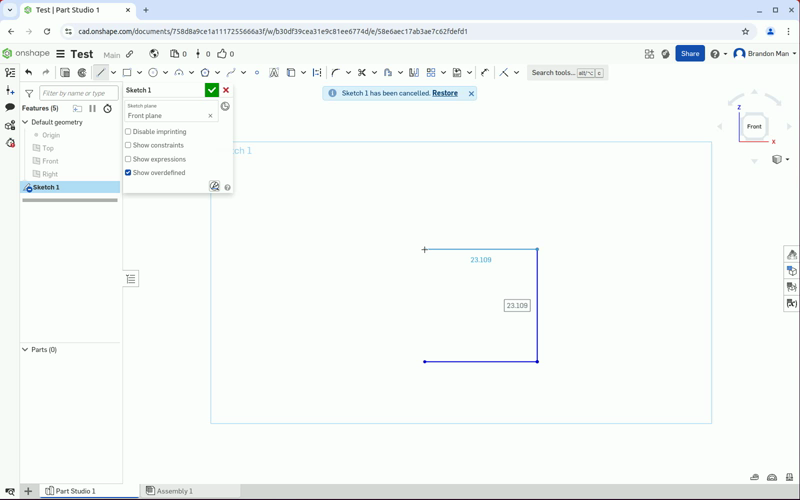
key_down(shift)
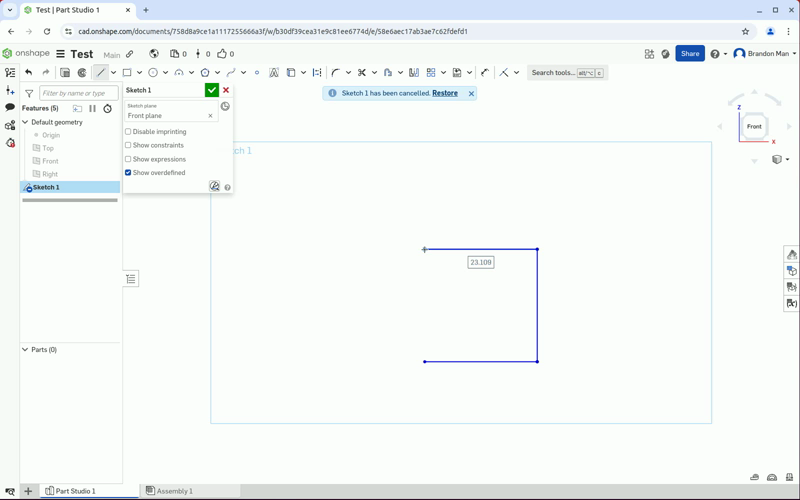
mouse_move(424, 361)
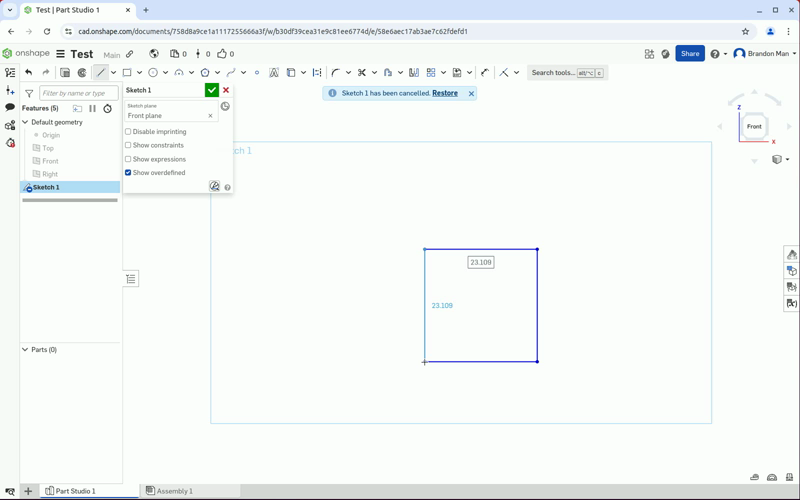
key_up(shift)
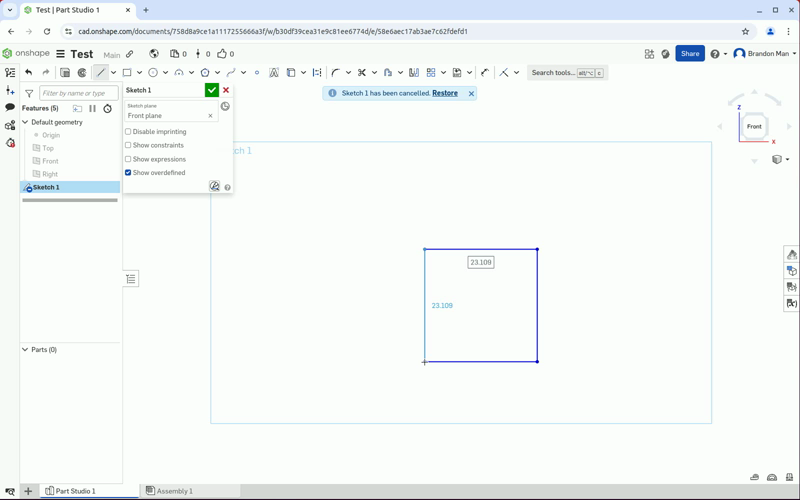
click(424, 361)
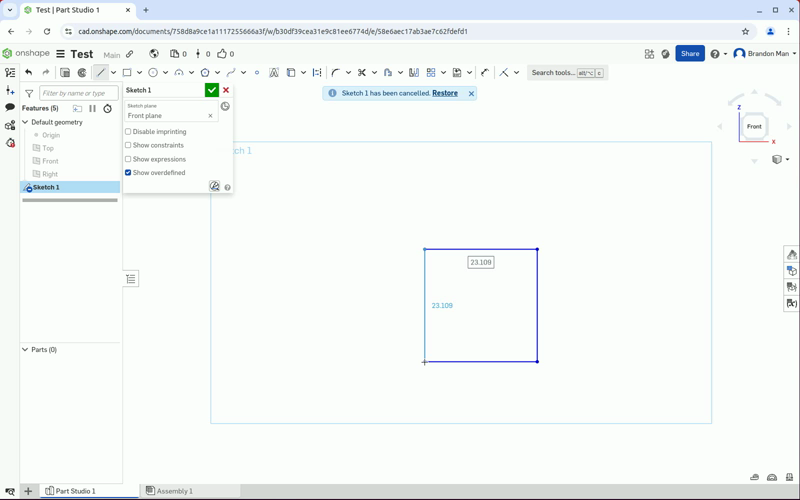
key(esc)
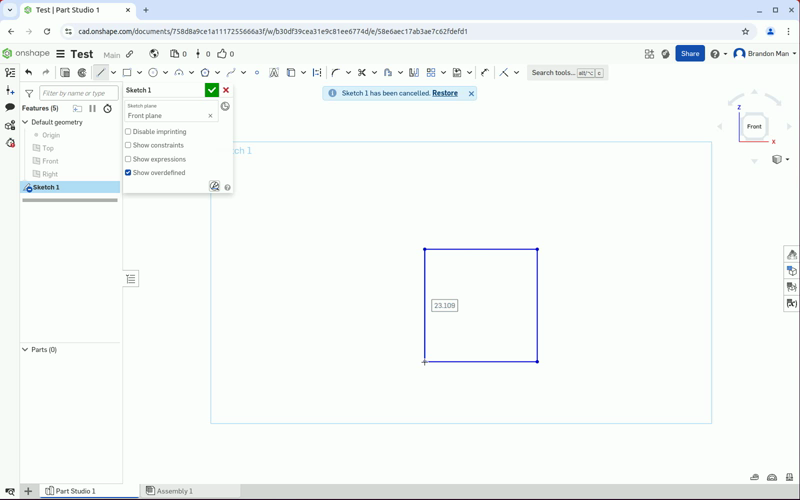
mouse_move(509, 263)
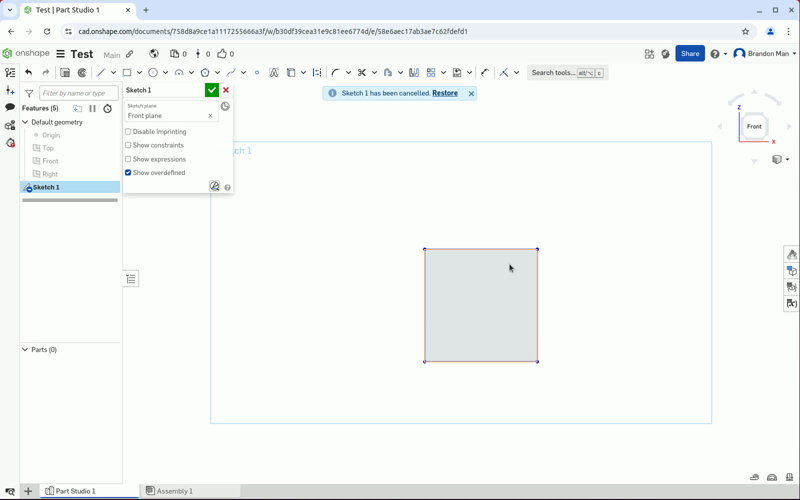
click(509, 263)
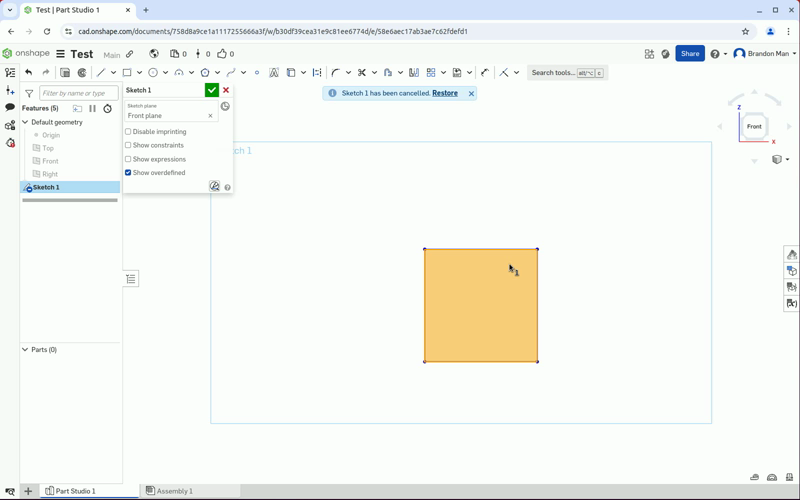
mouse_move(73, 352)
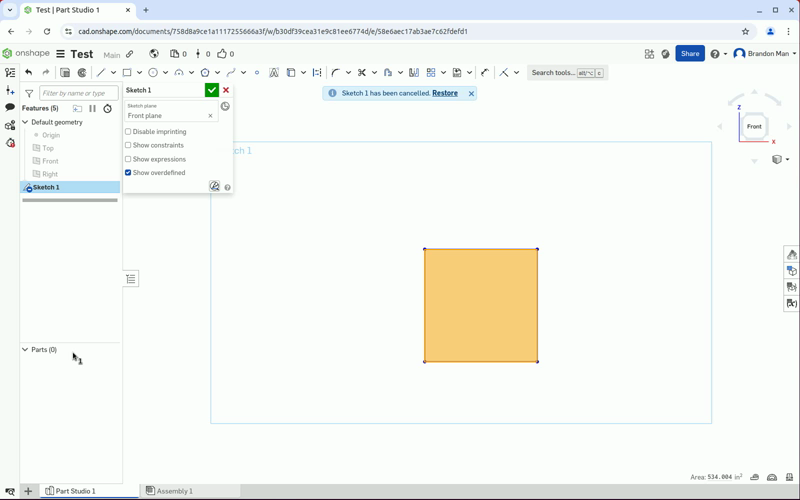
key(shift+y)
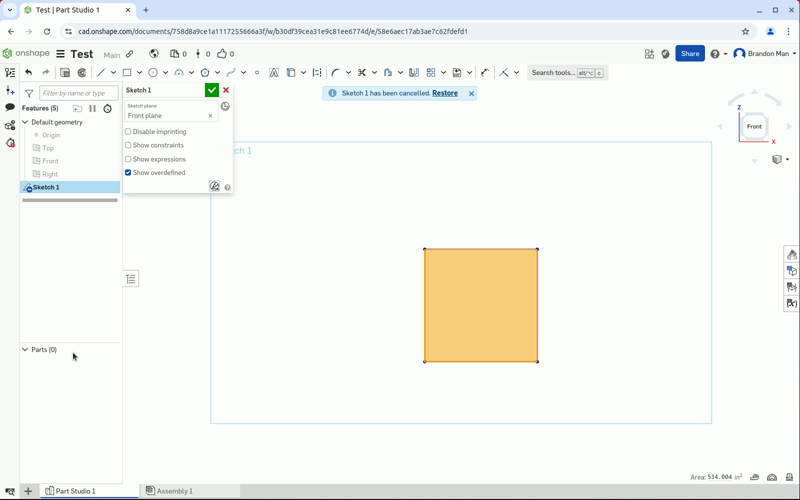
key(shift+e)
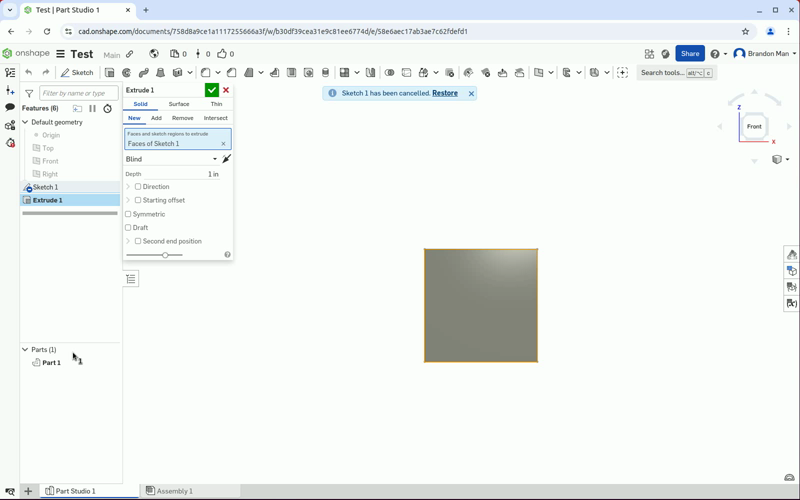
mouse_move(143, 106)
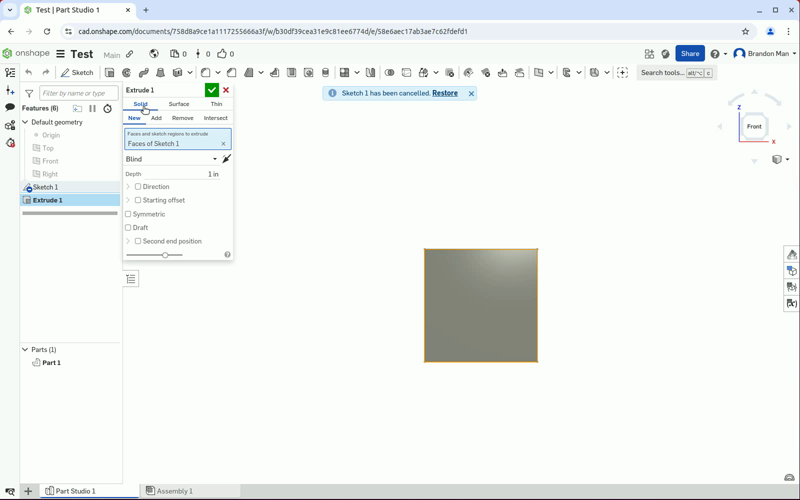
click(143, 106)
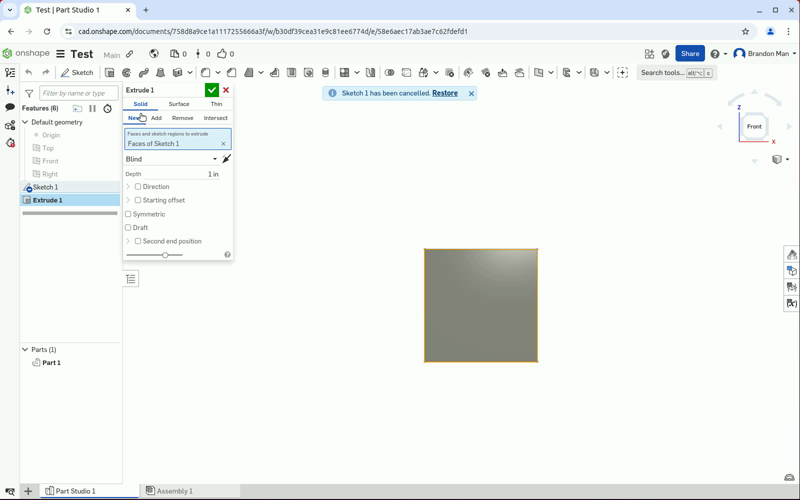
mouse_move(137, 120)
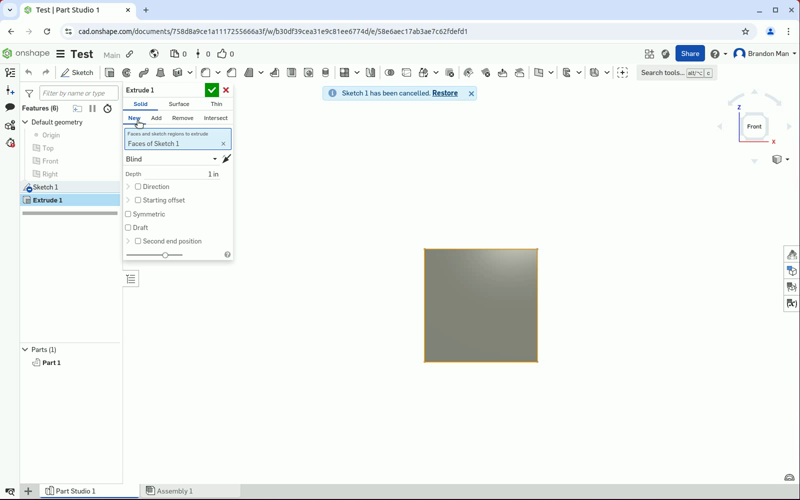
click(137, 120)
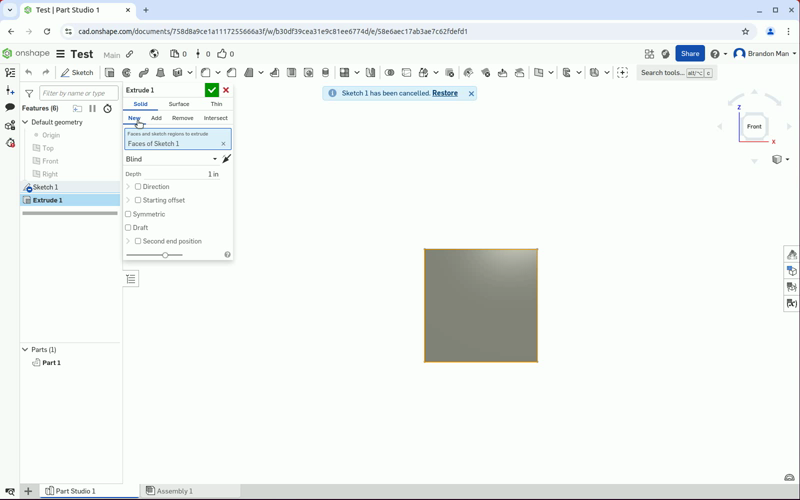
key(tab, 4)
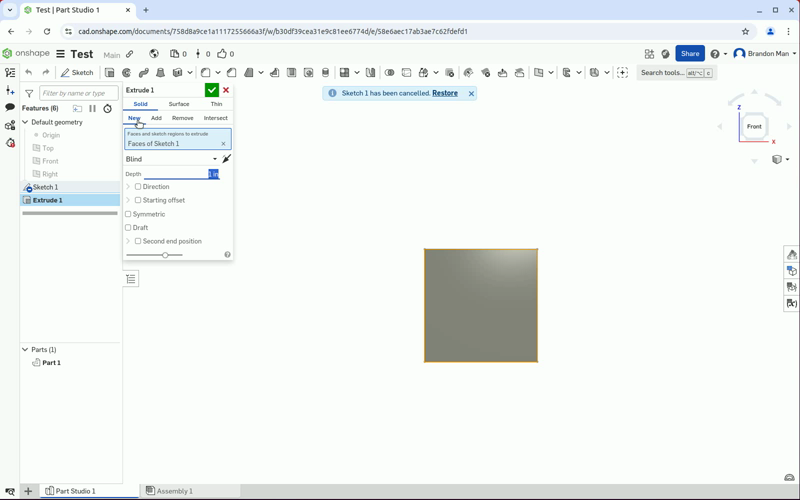
text(23.108)
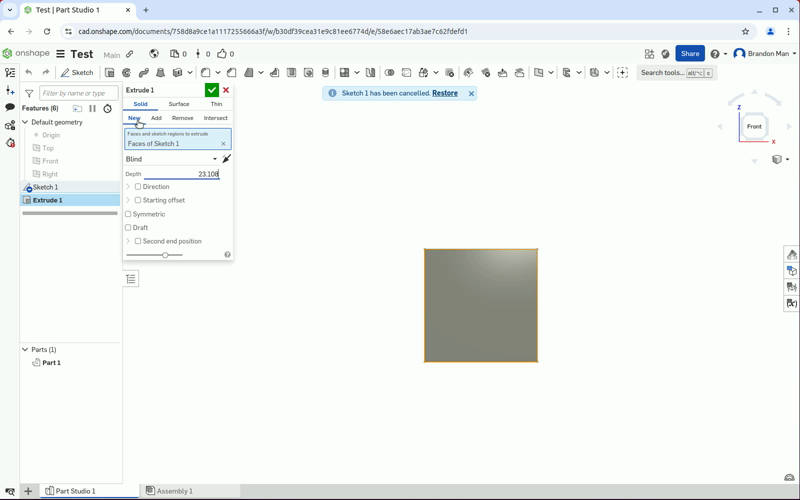
key(enter)
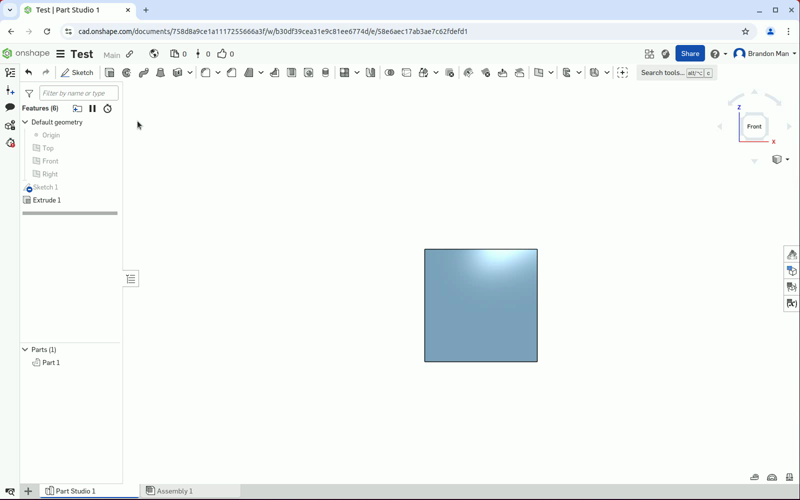
key(shift+h)
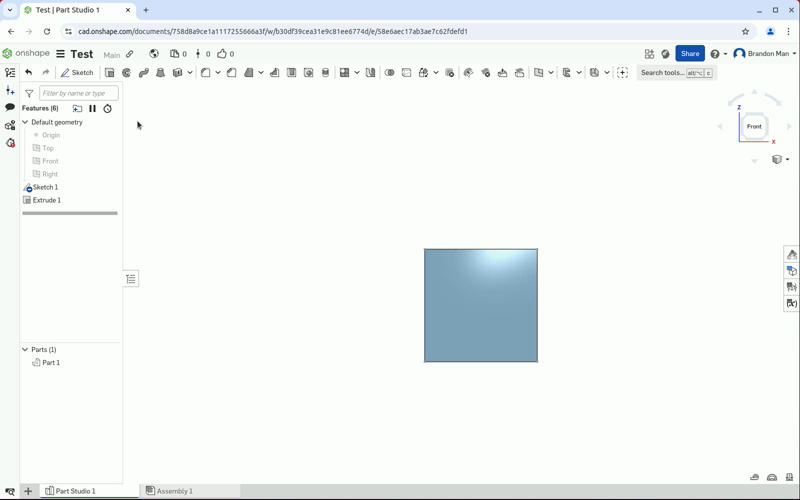
key(shift+h)
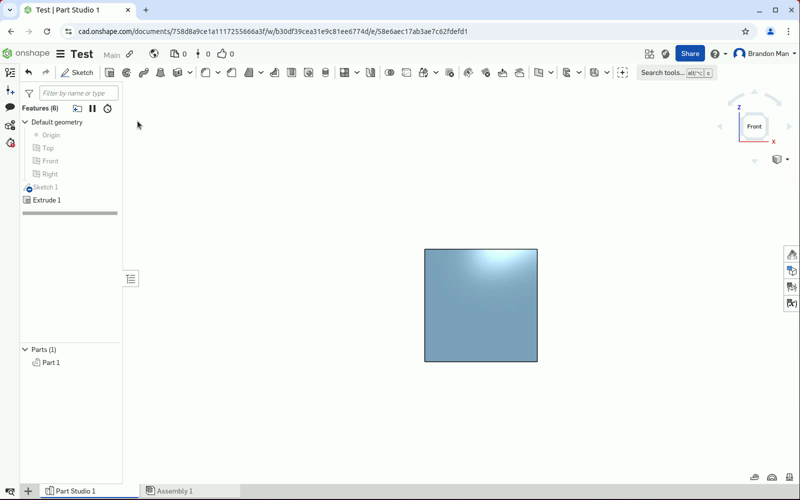
mouse_move(73, 189)
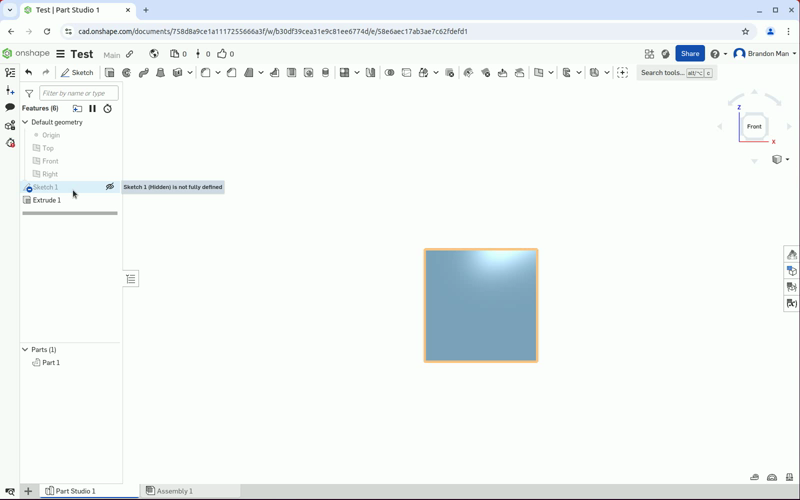
click(73, 189)
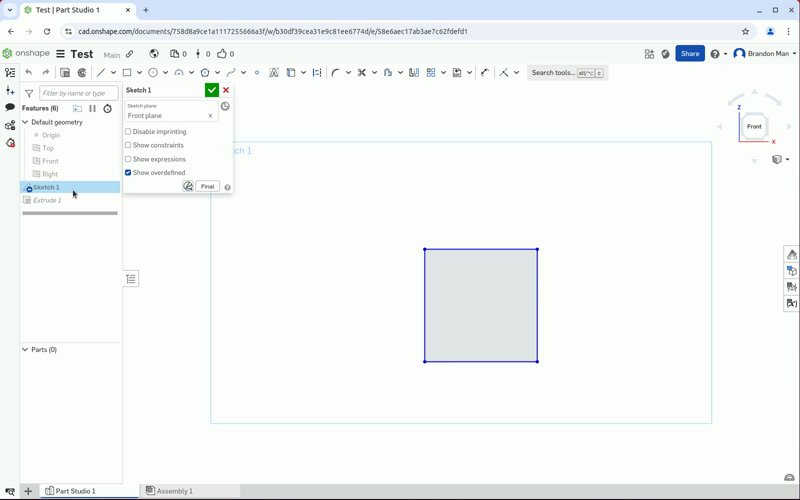
mouse_move(229, 92)
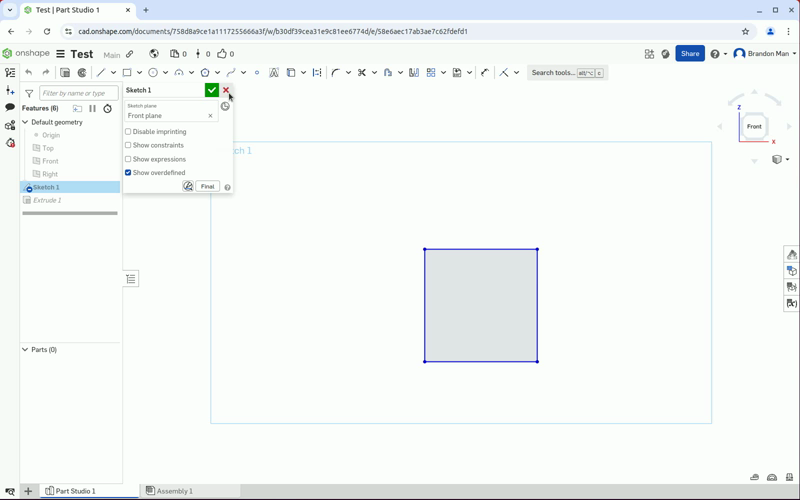
click(229, 92)
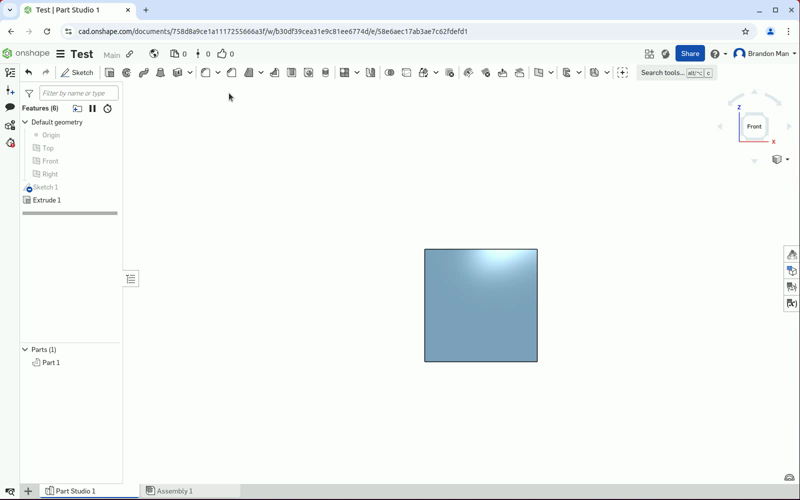
mouse_move(541, 75)
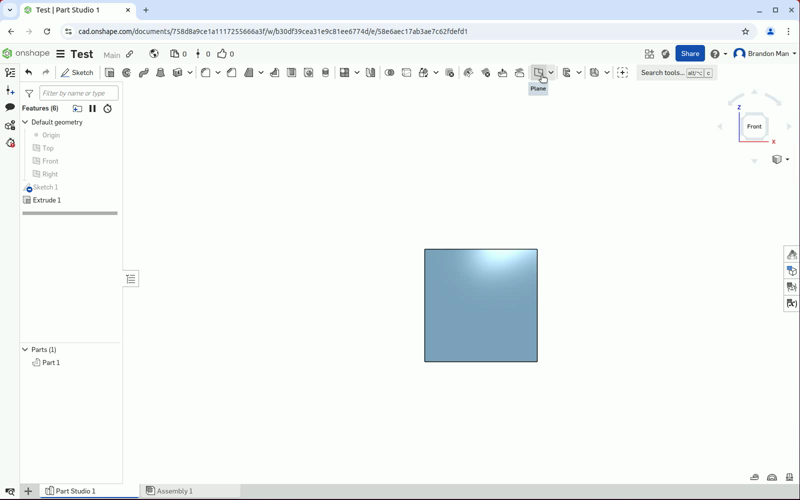
click(541, 75)
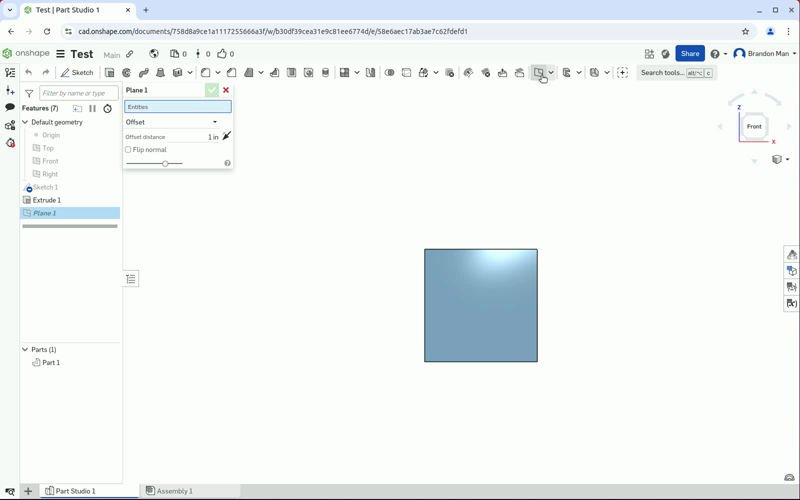
mouse_move(73, 163)
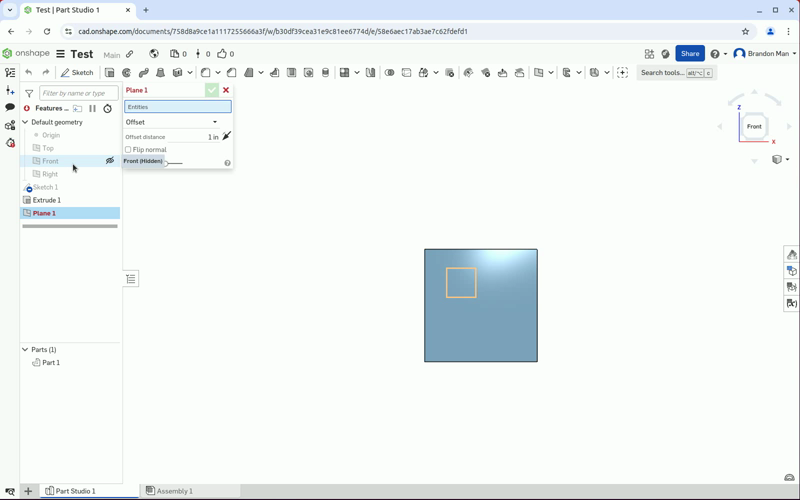
click(73, 163)
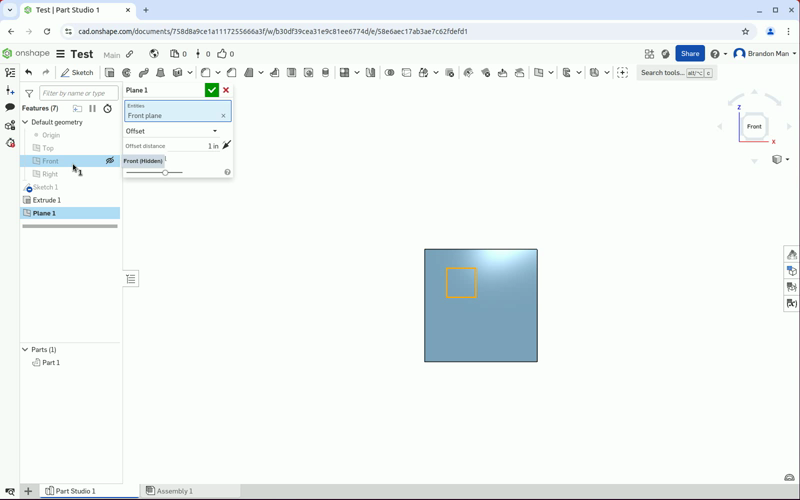
key(tab, 2)
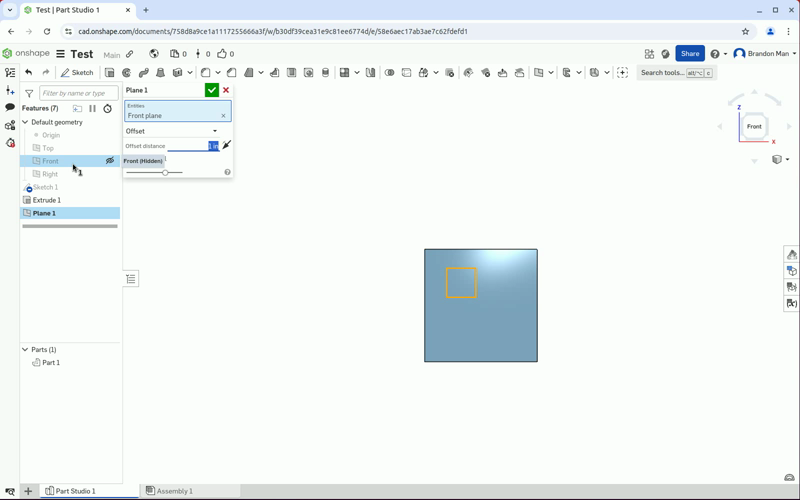
text(23.108)
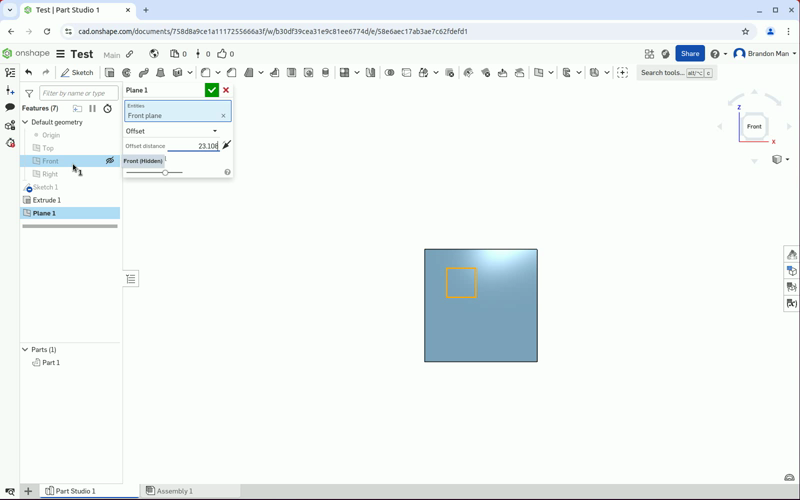
key(enter, 2)
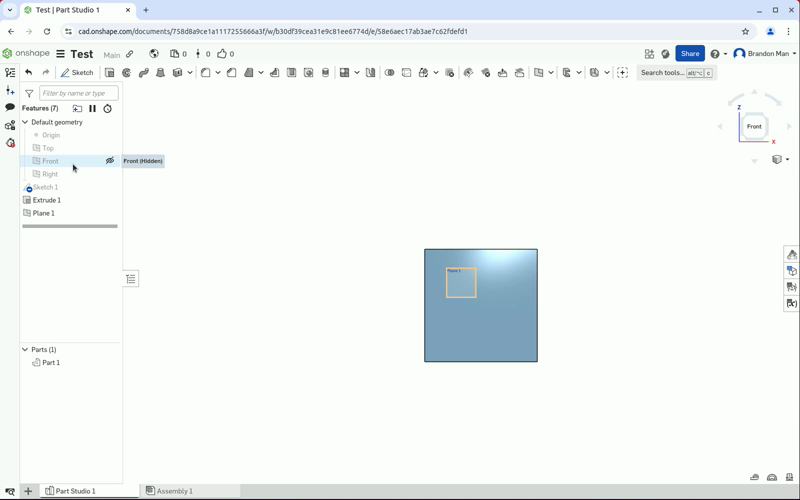
key(shift+s)
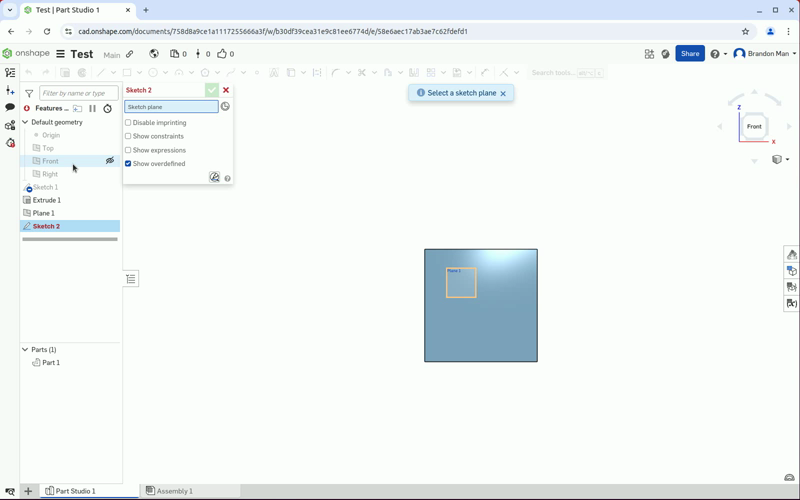
mouse_move(73, 215)
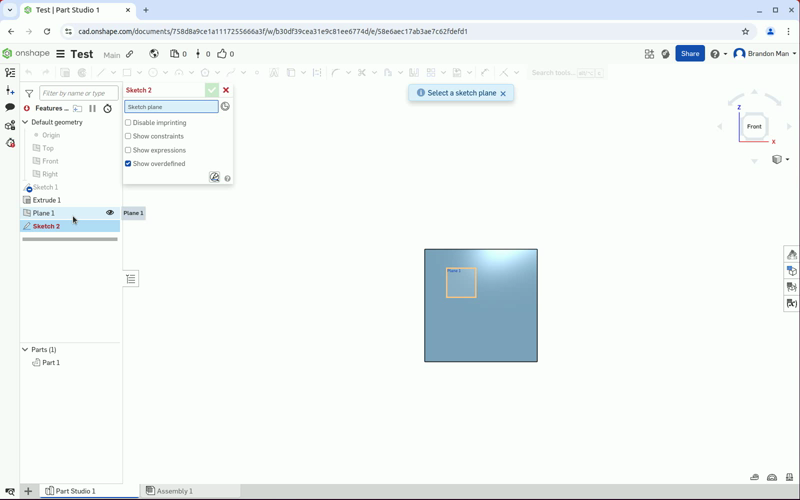
click(73, 215)
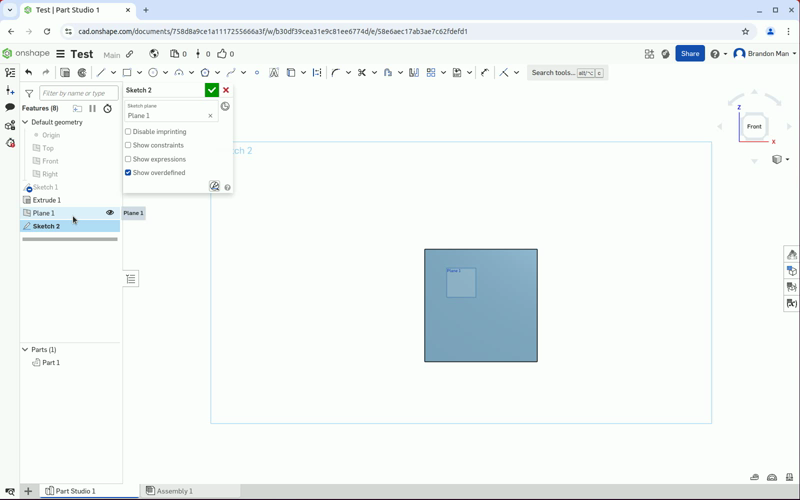
mouse_move(73, 352)
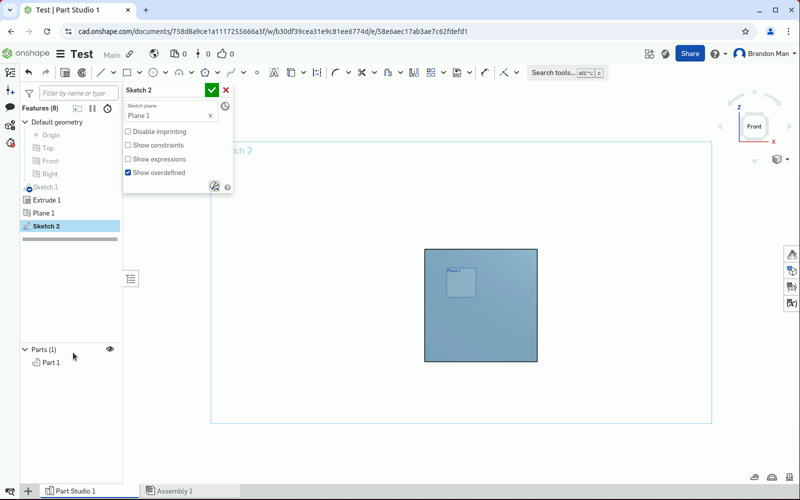
key(y)
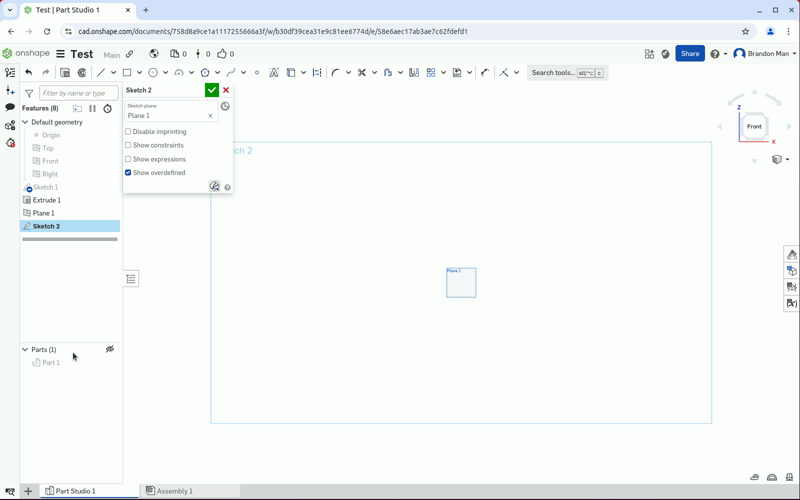
key(l)
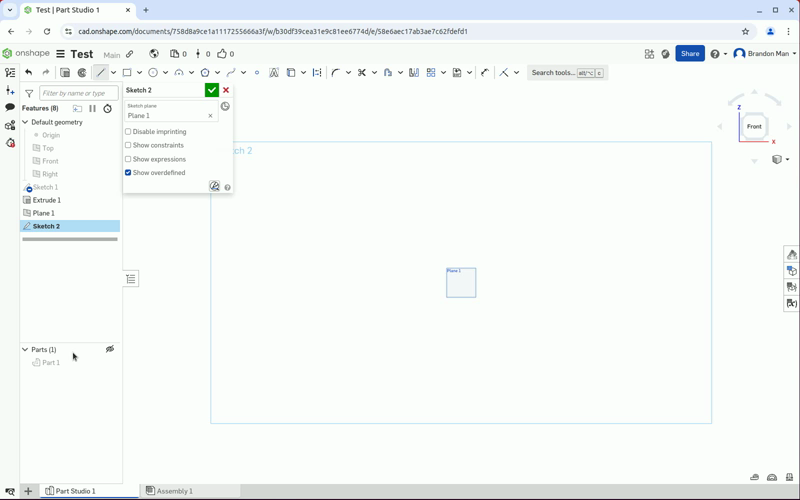
key_down(shift)
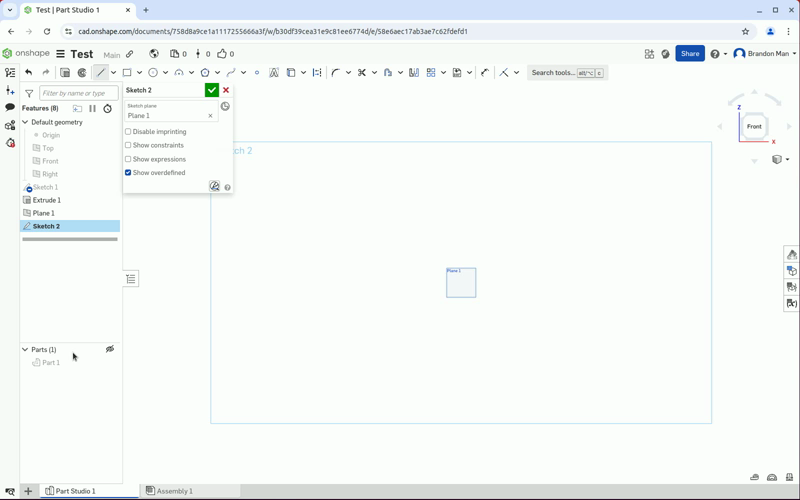
mouse_move(424, 282)
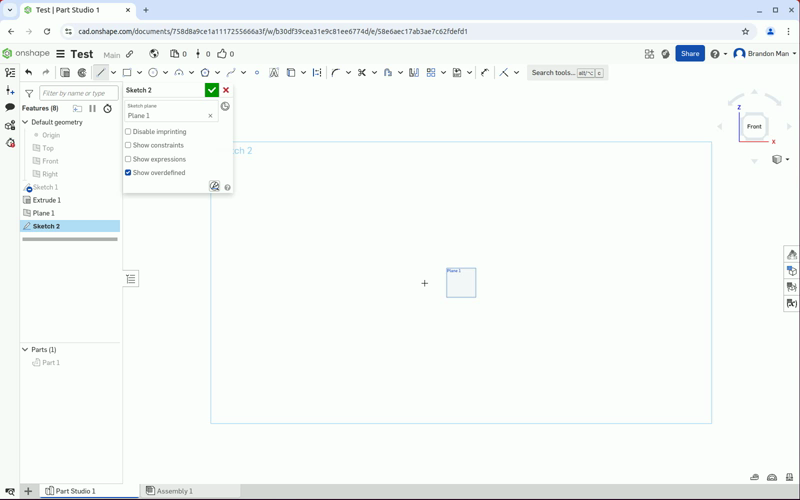
click(424, 282)
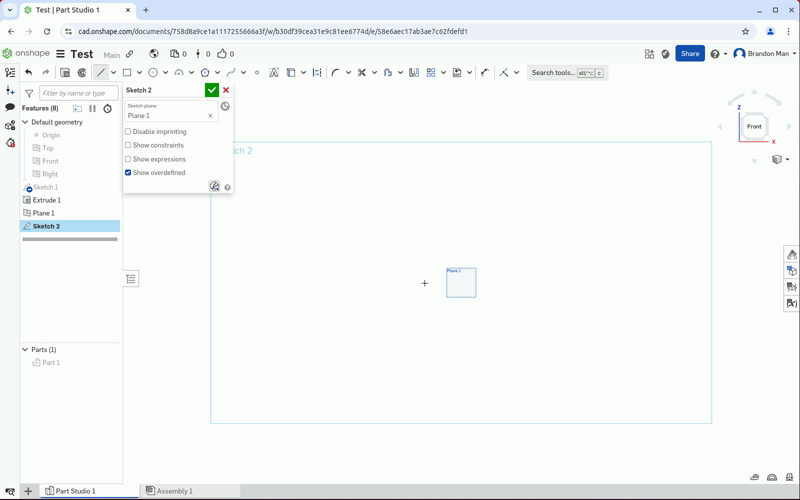
key_up(shift)
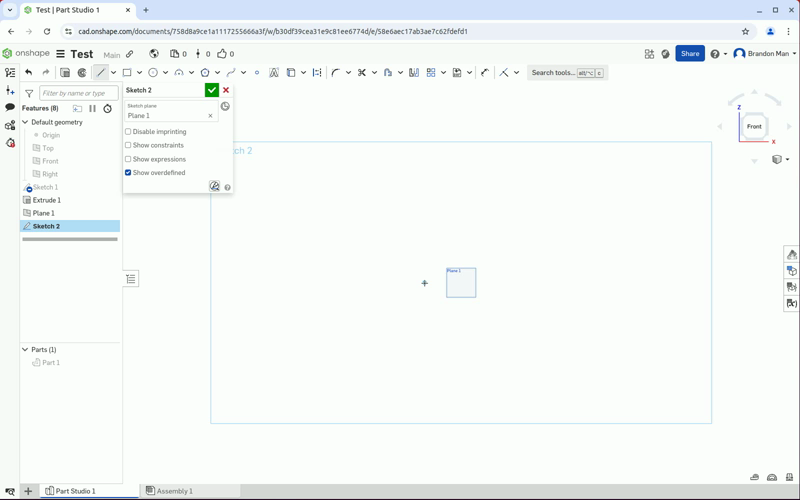
key_down(shift)
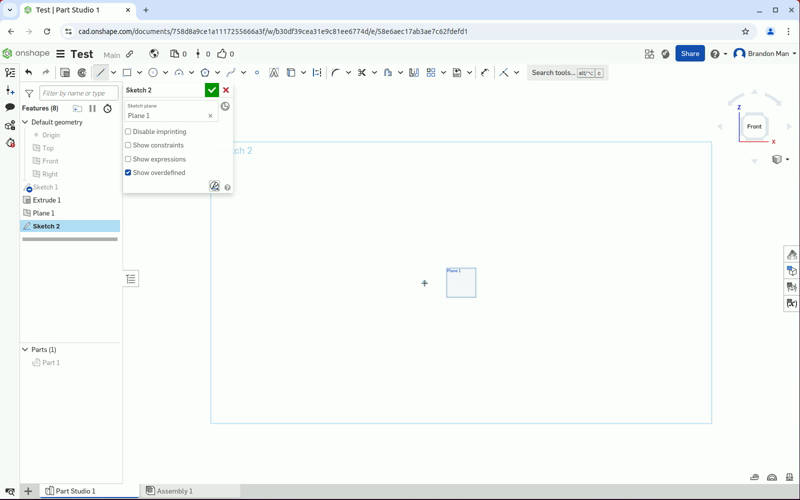
mouse_move(454, 282)
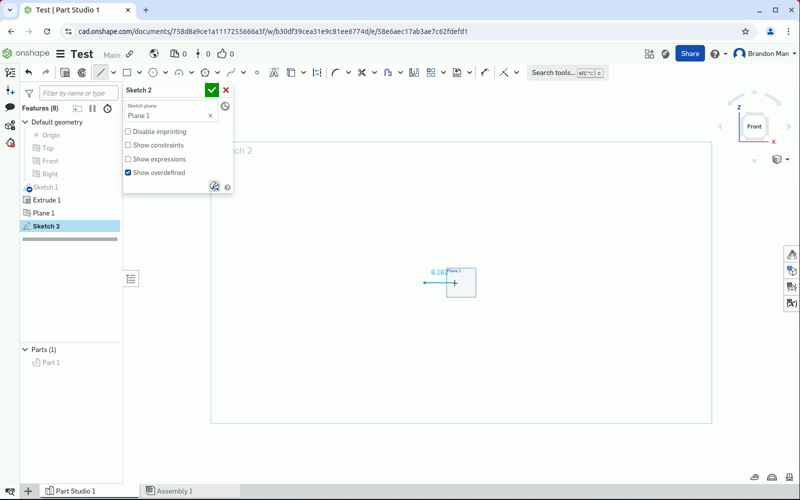
mouse_move(461, 282)
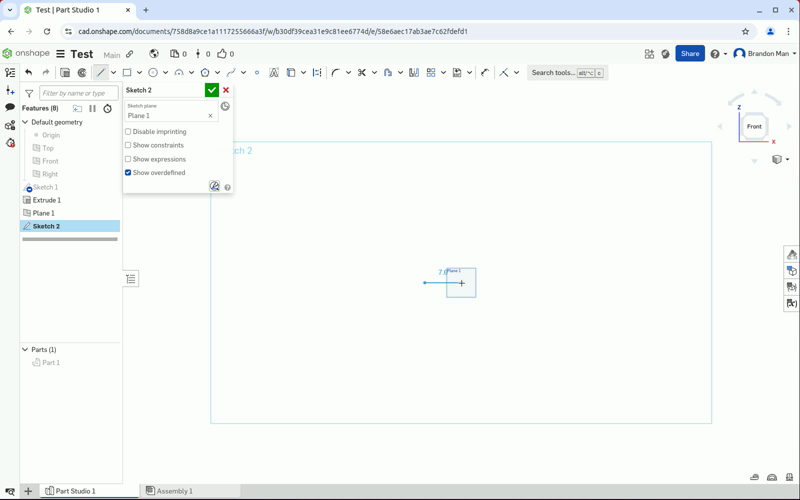
click(461, 282)
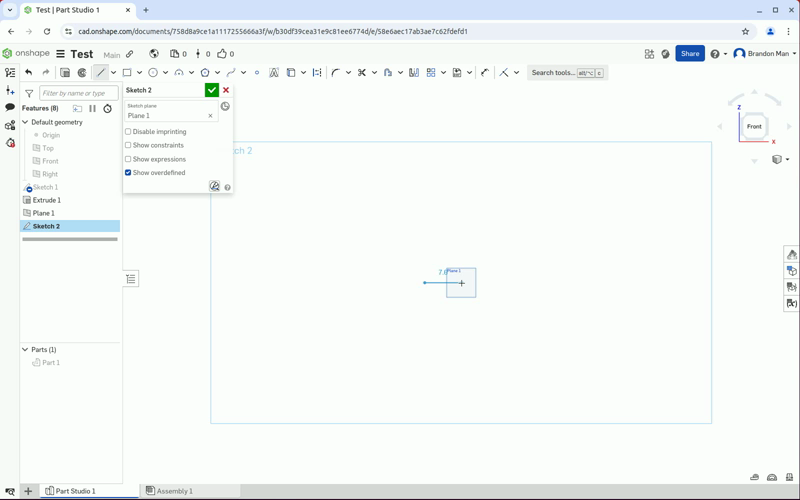
key_up(shift)
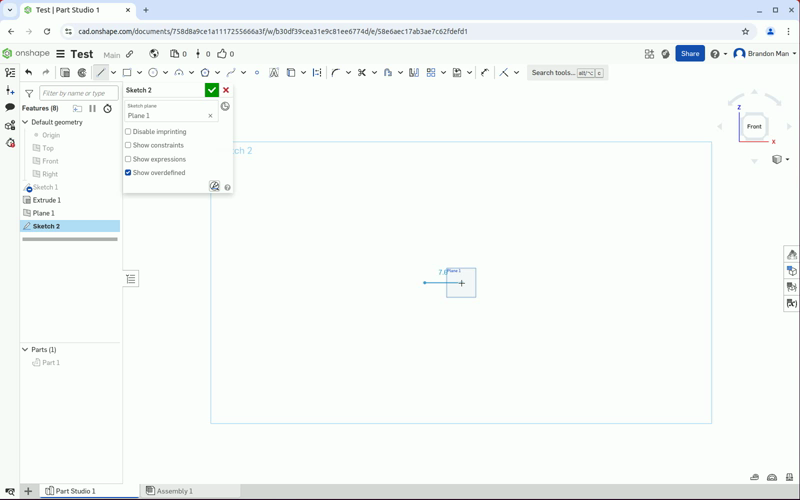
key_down(shift)
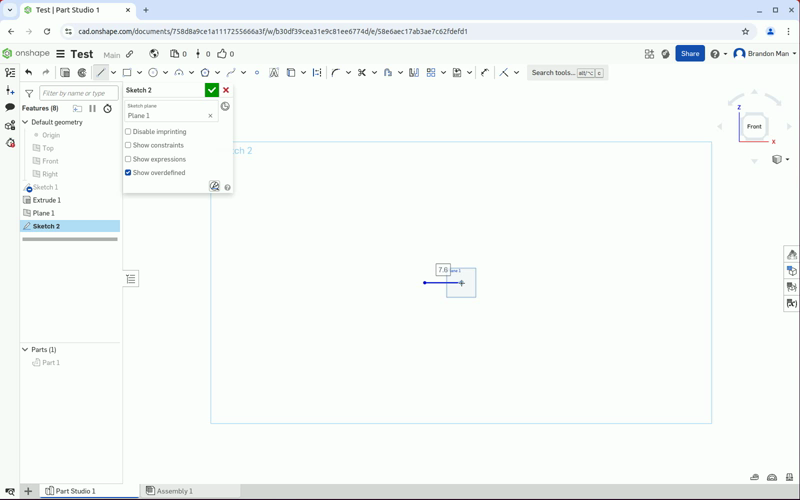
mouse_move(491, 282)
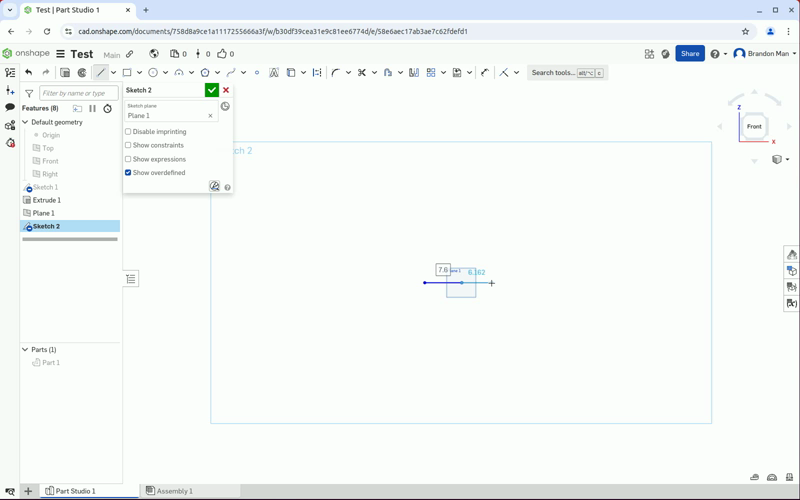
mouse_move(461, 248)
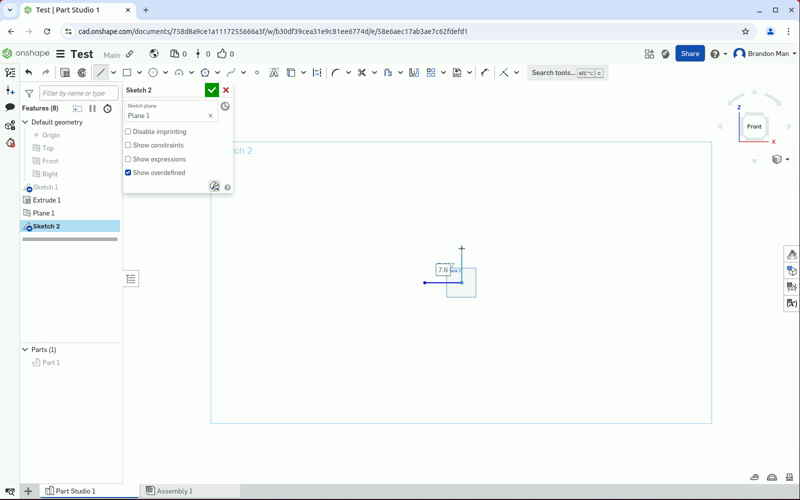
click(461, 248)
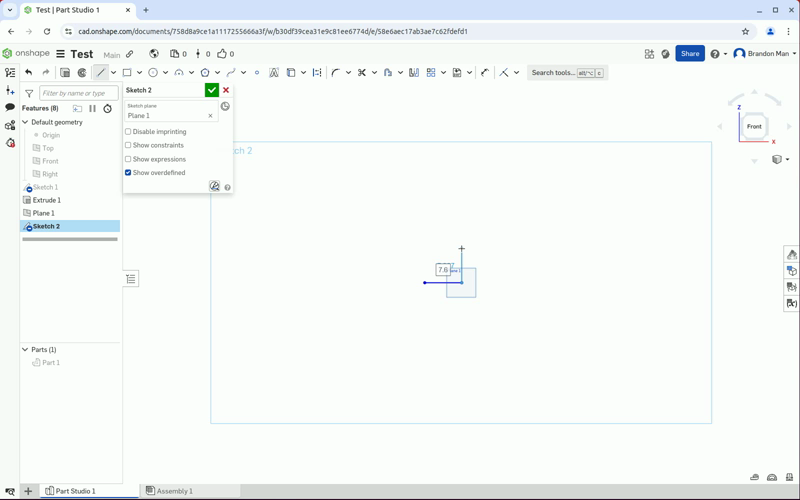
key_up(shift)
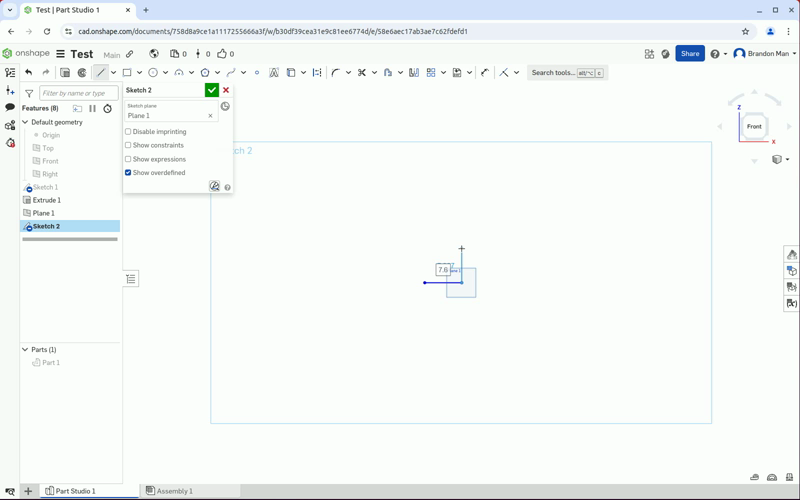
key_down(shift)
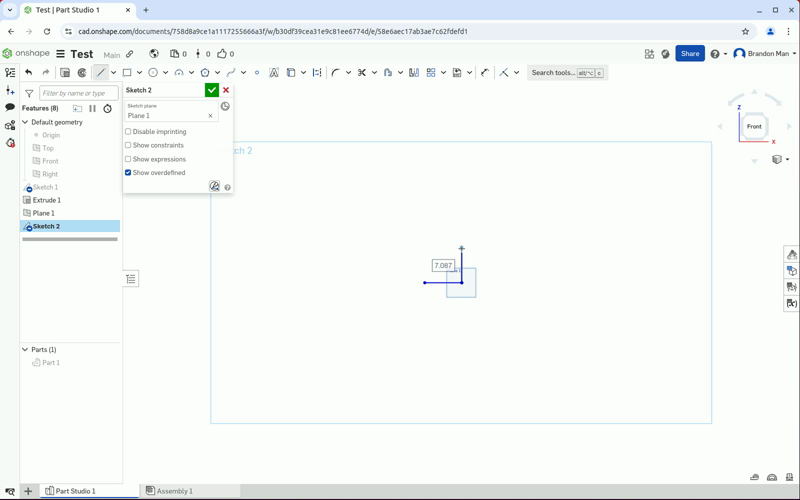
mouse_move(491, 248)
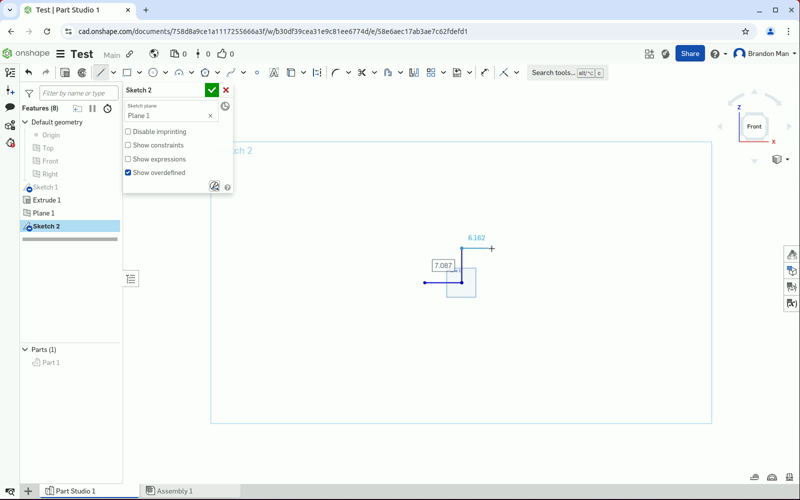
mouse_move(424, 248)
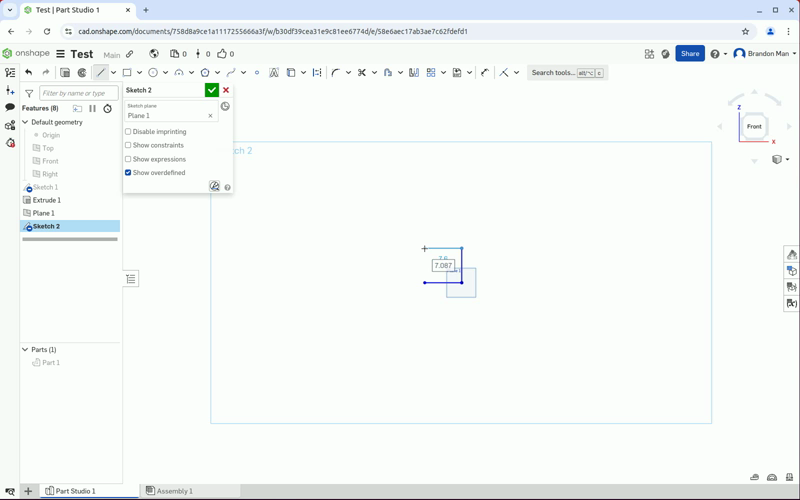
click(424, 248)
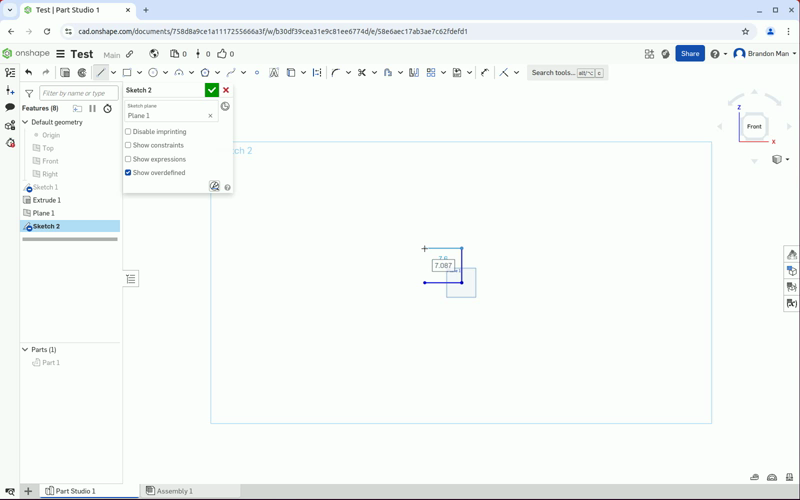
key_up(shift)
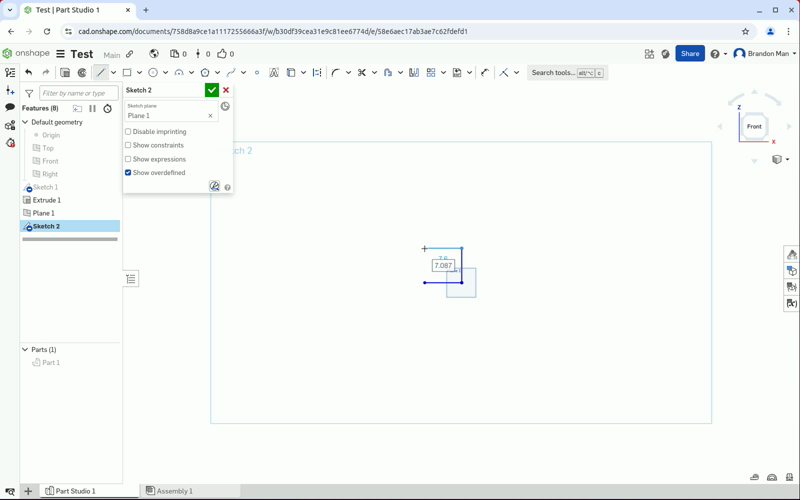
mouse_move(454, 248)
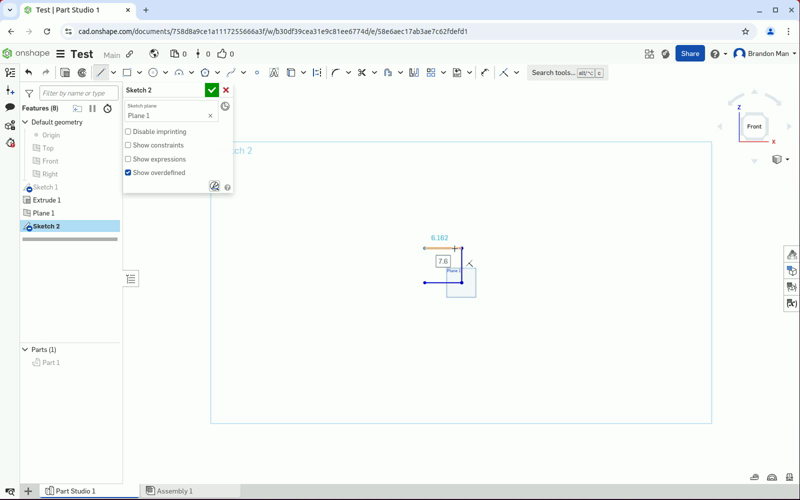
key_down(shift)
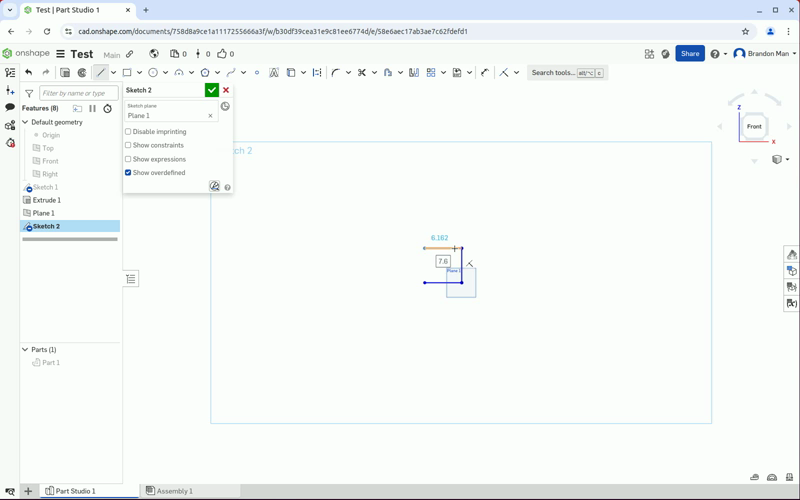
mouse_move(424, 282)
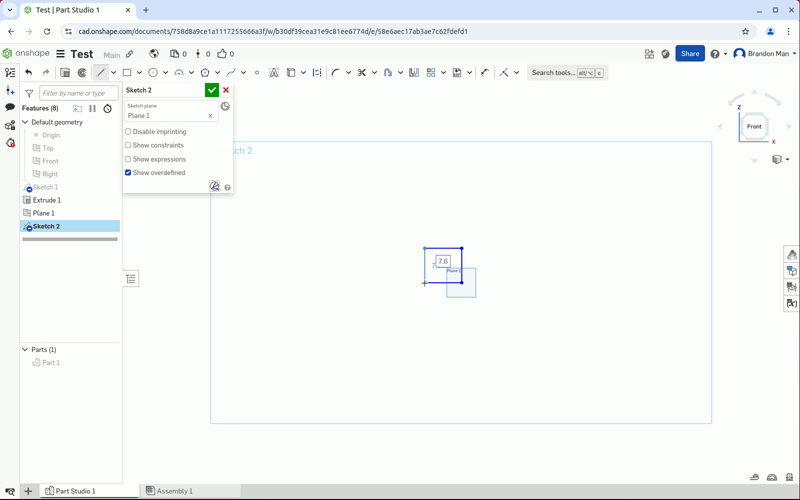
key_up(shift)
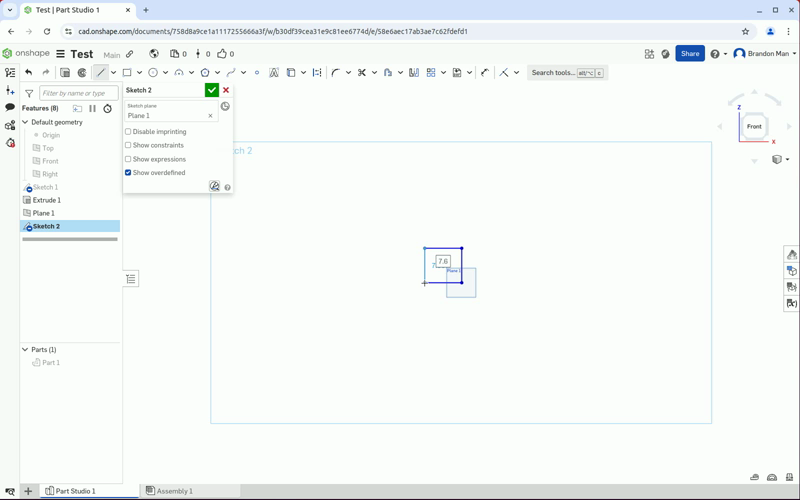
click(424, 282)
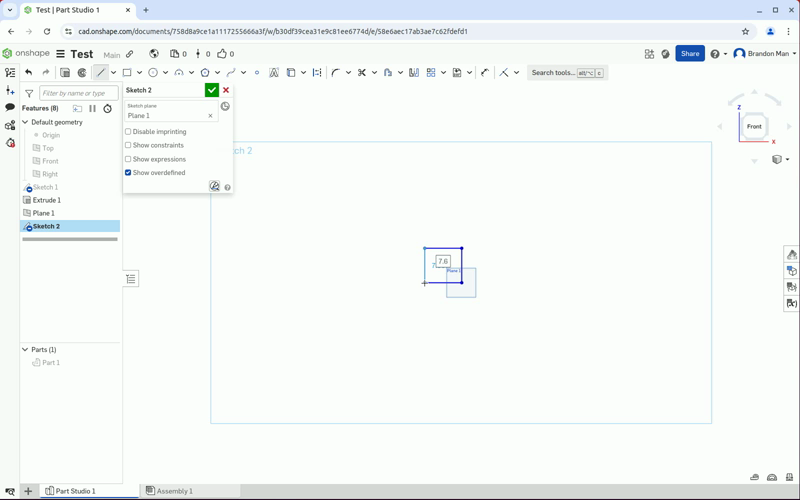
key(esc)
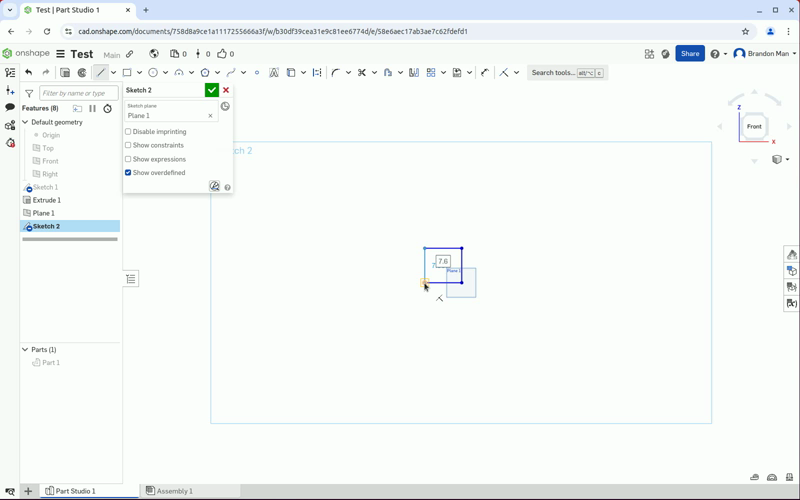
mouse_move(457, 258)
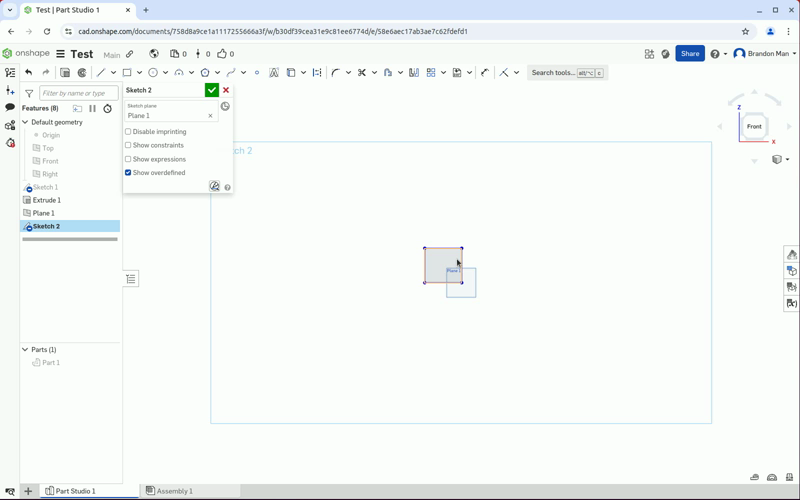
scroll(6)
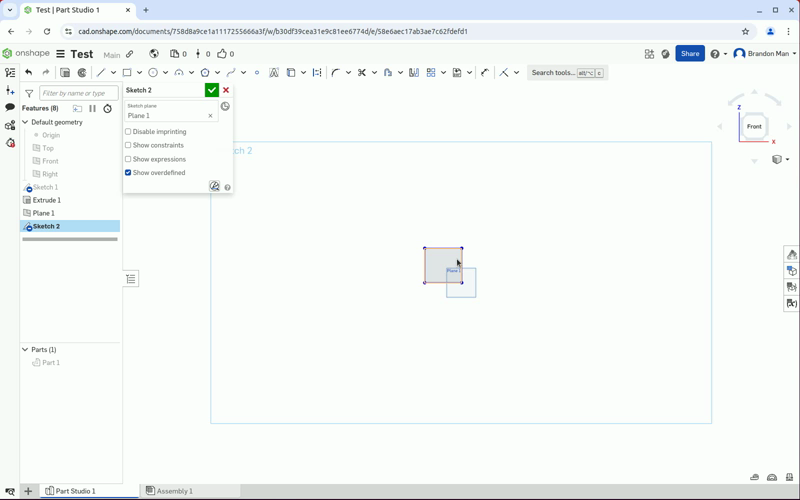
scroll(6)
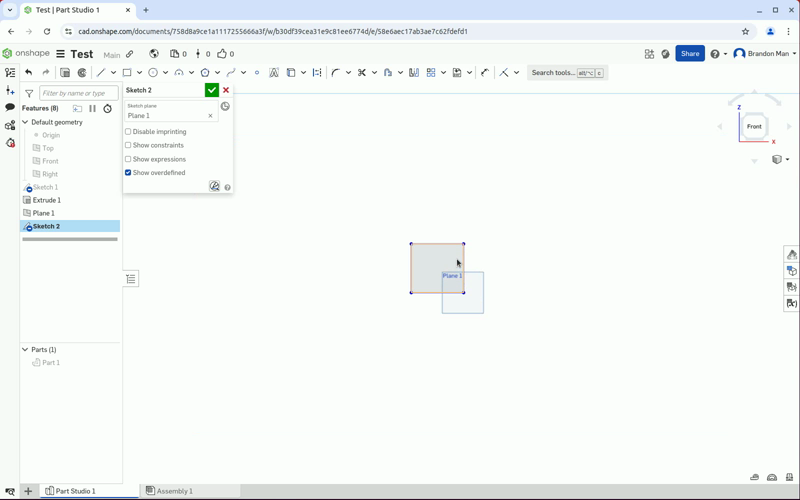
scroll(6)
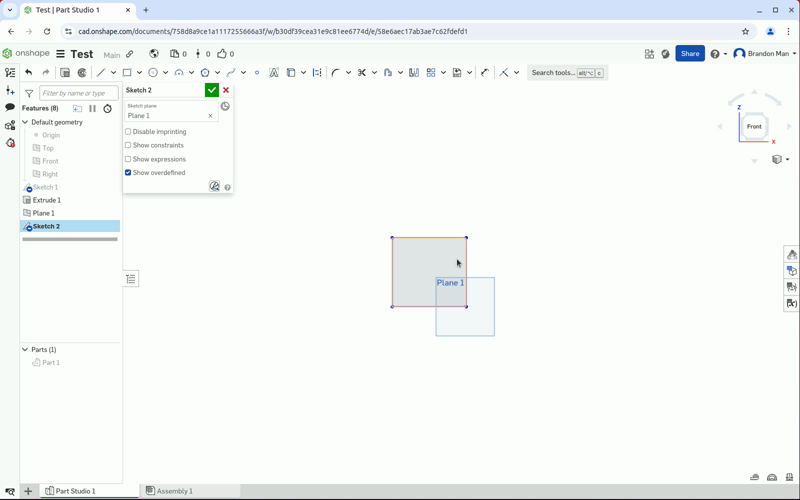
scroll(6)
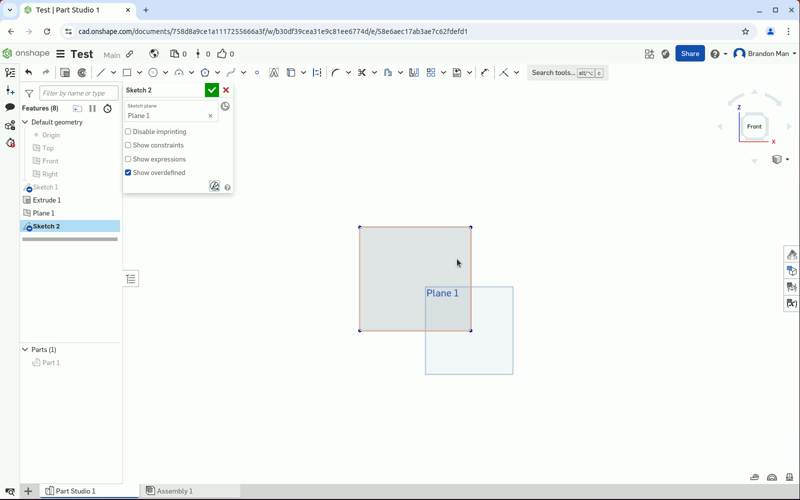
scroll(6)
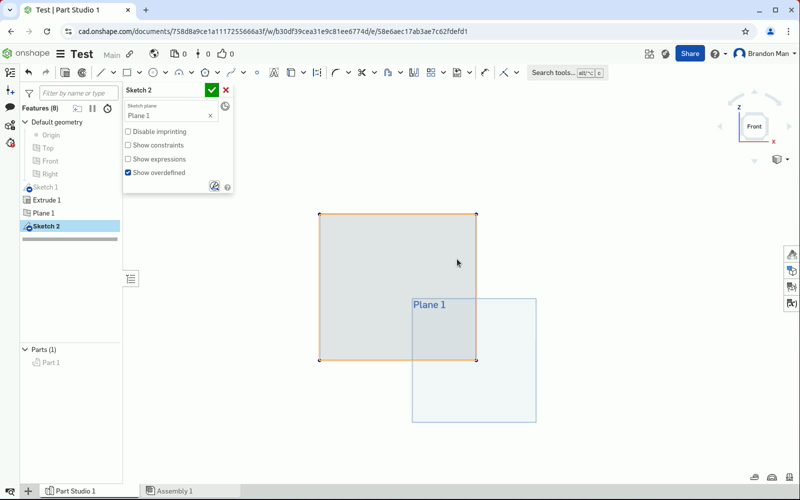
scroll(6)
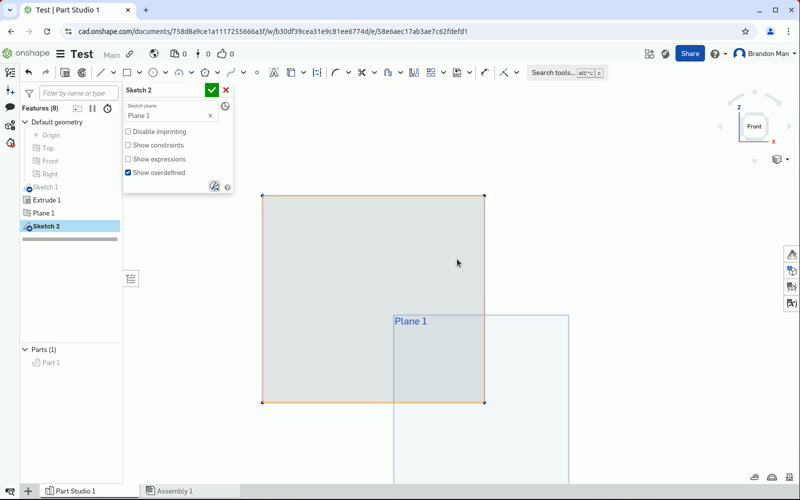
scroll(6)
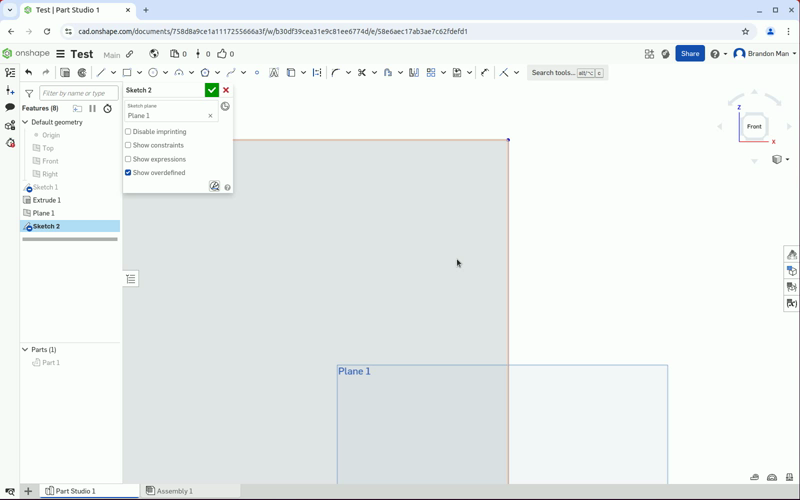
click(457, 258)
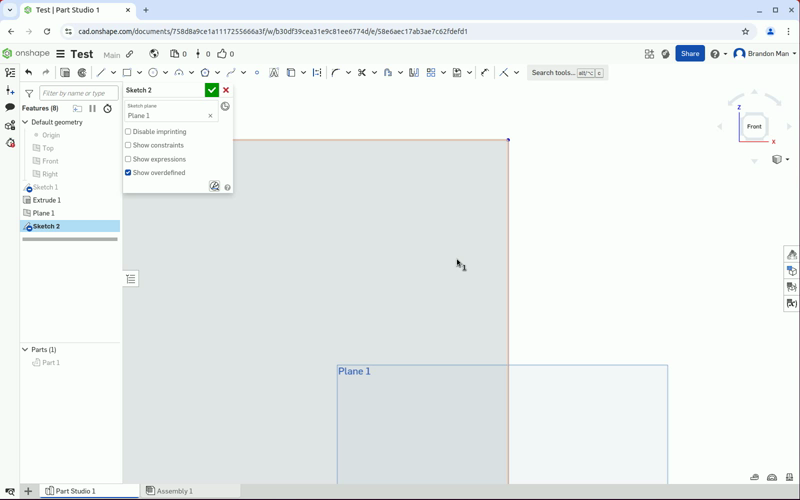
scroll(-6)
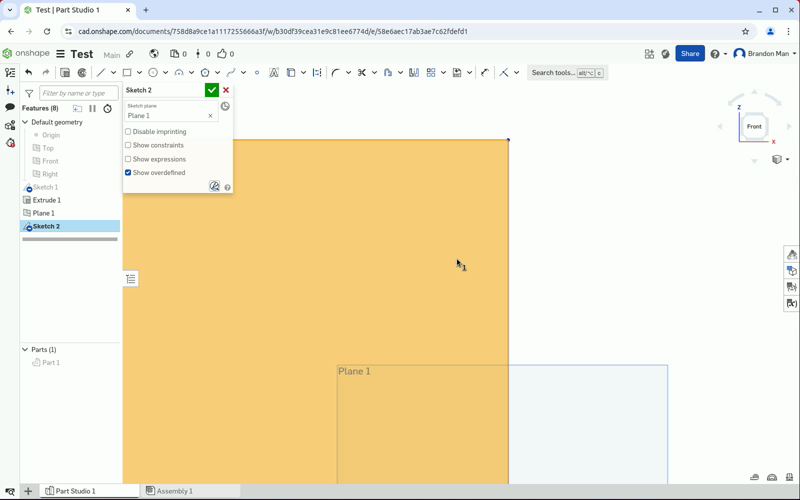
scroll(-6)
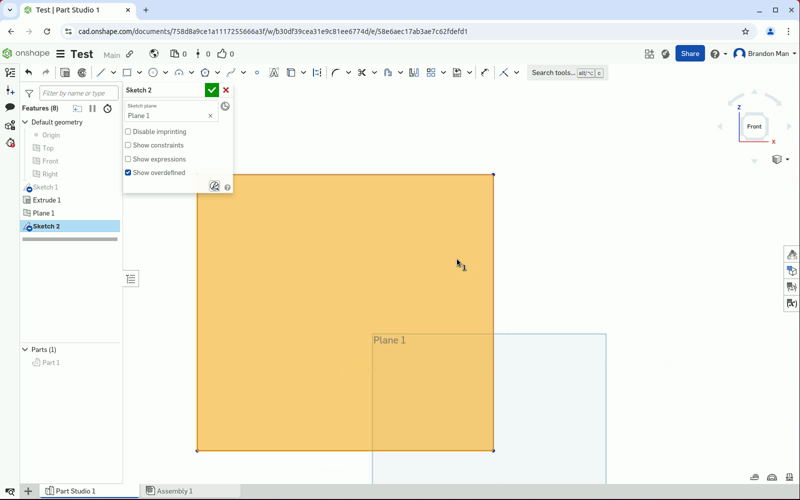
scroll(-6)
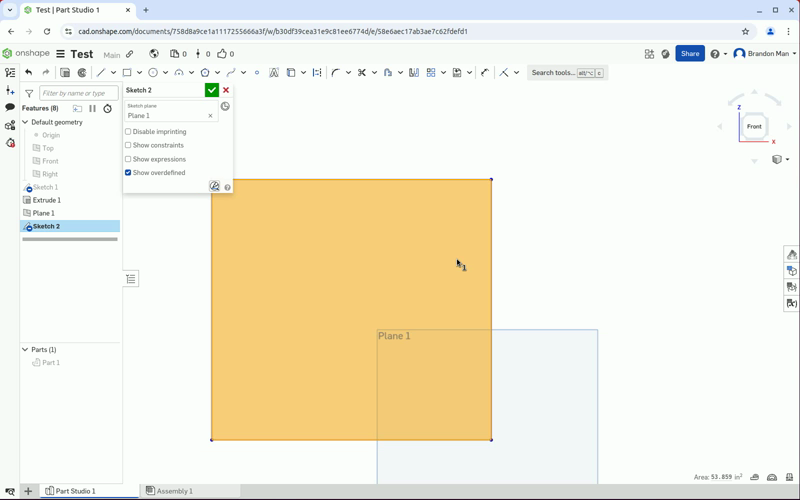
scroll(-6)
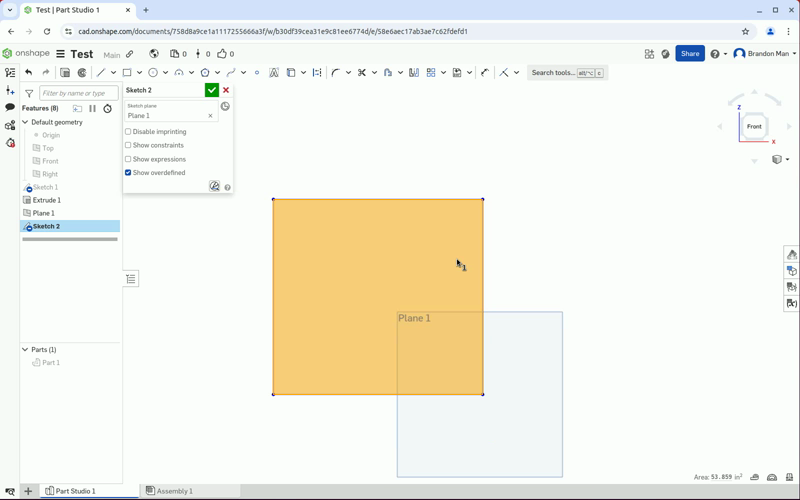
scroll(-6)
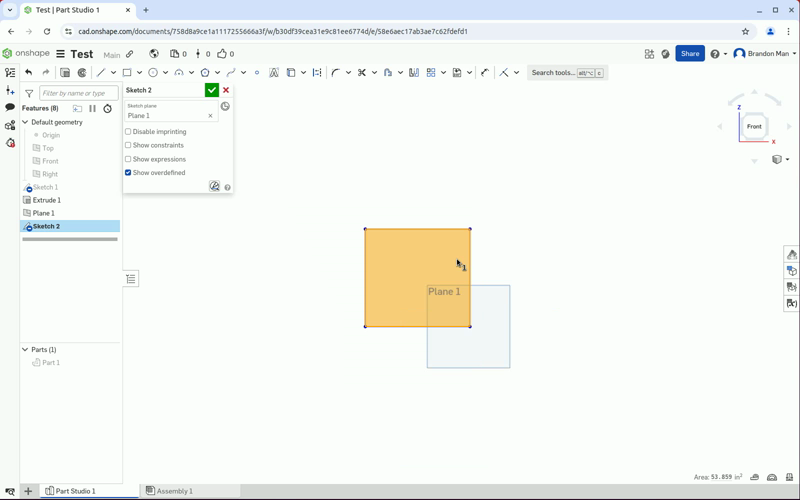
scroll(-6)
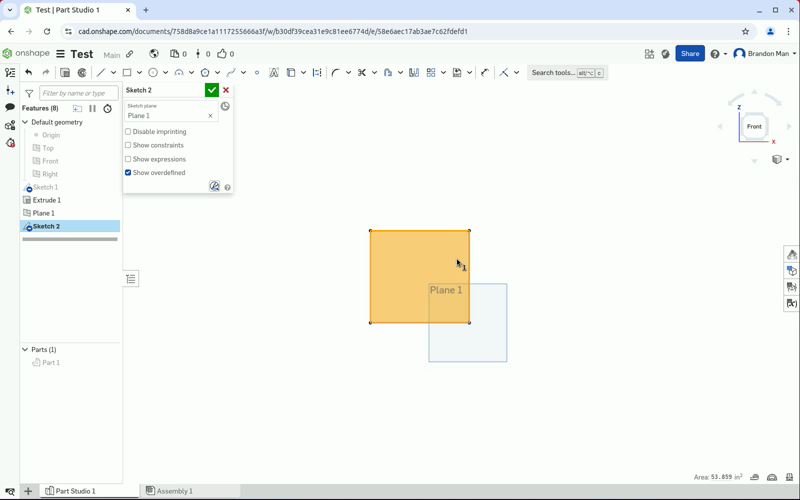
scroll(-6)
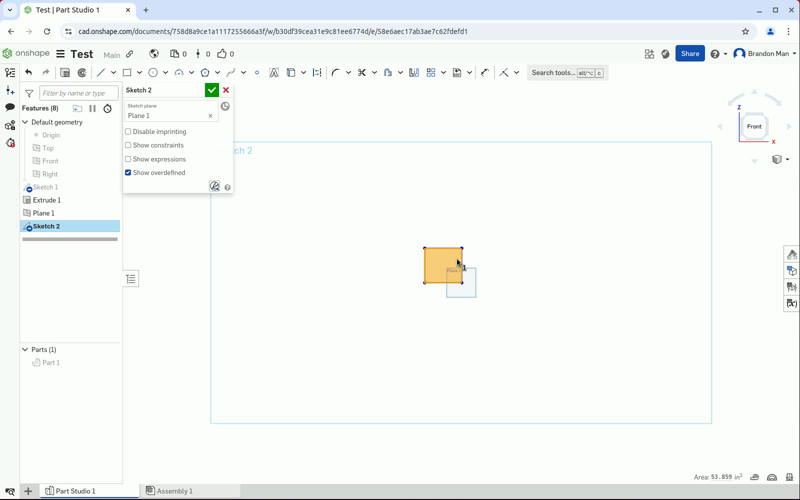
mouse_move(73, 352)
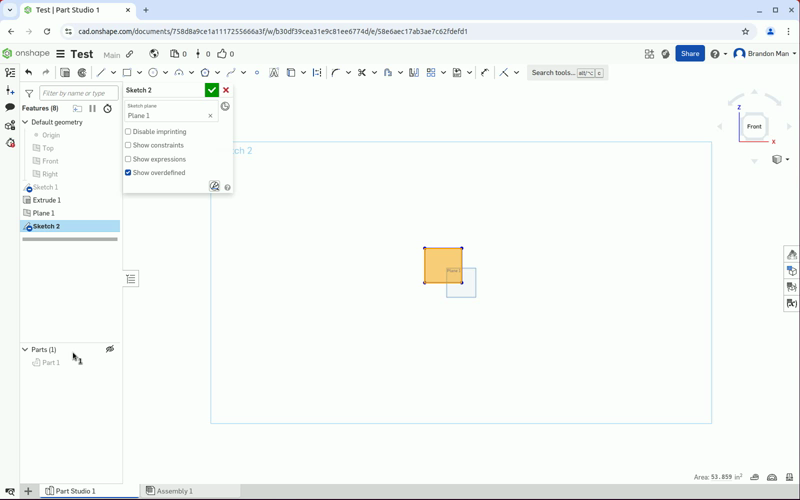
key(shift+y)
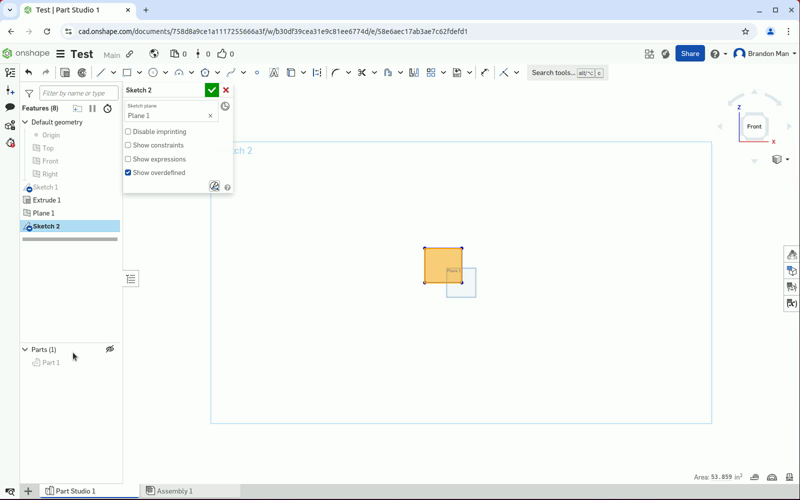
key(shift+e)
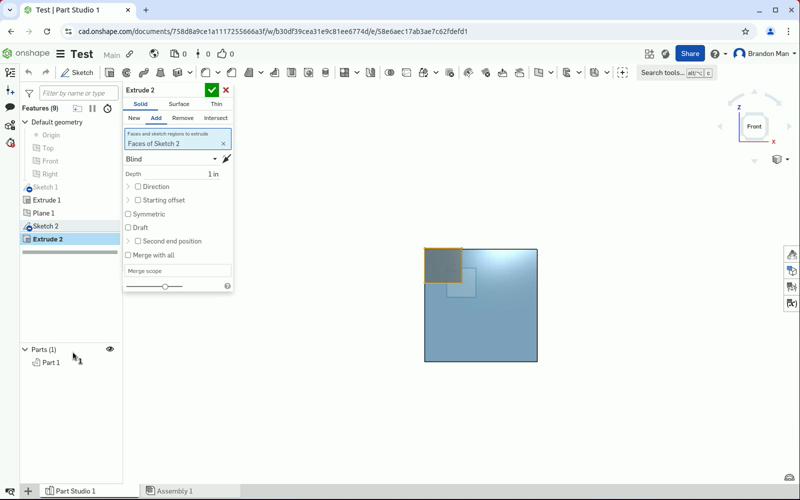
mouse_move(143, 106)
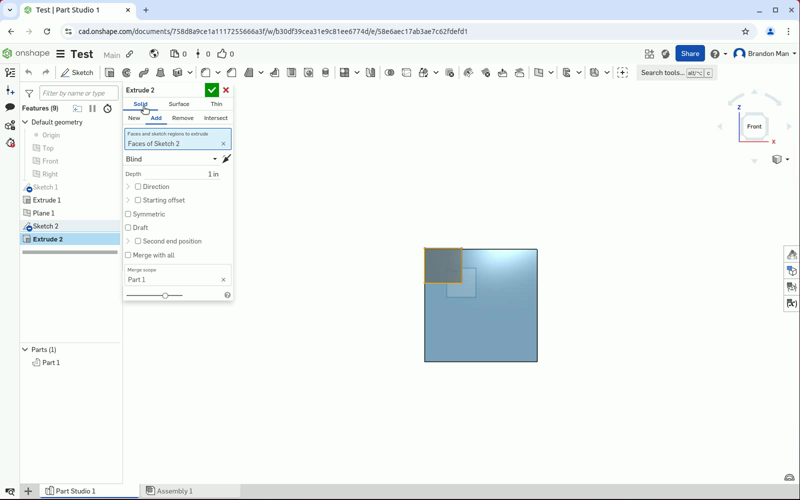
click(143, 106)
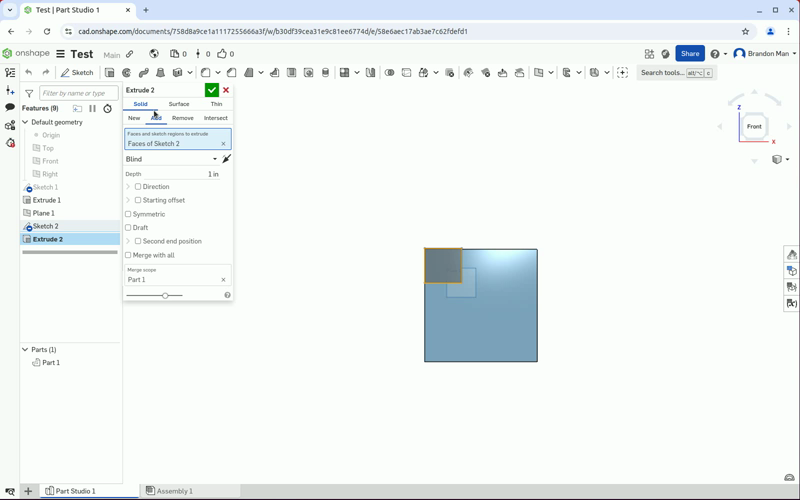
mouse_move(186, 120)
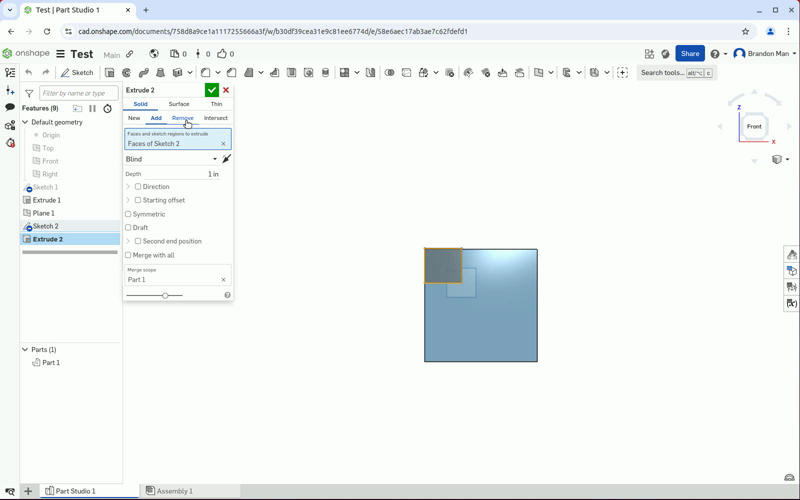
click(186, 120)
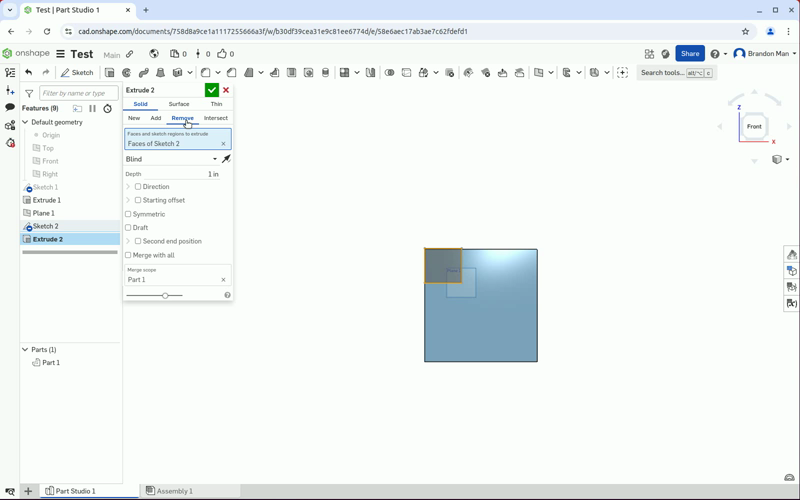
key(tab, 4)
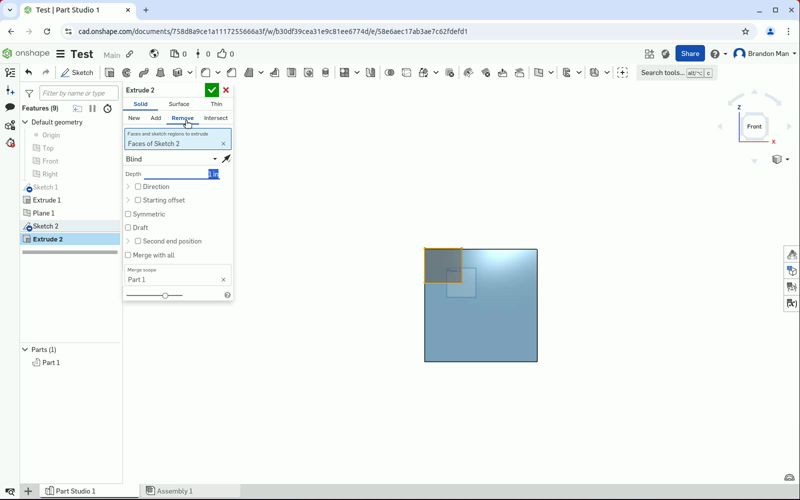
text(11.554)
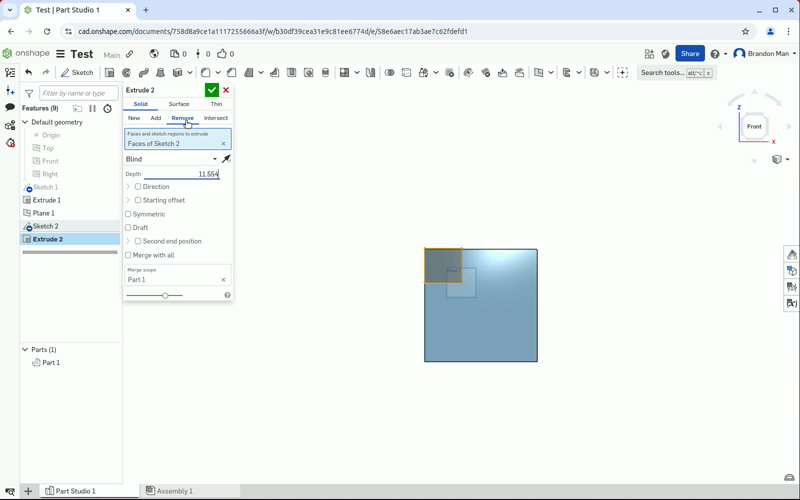
key(tab, 6)
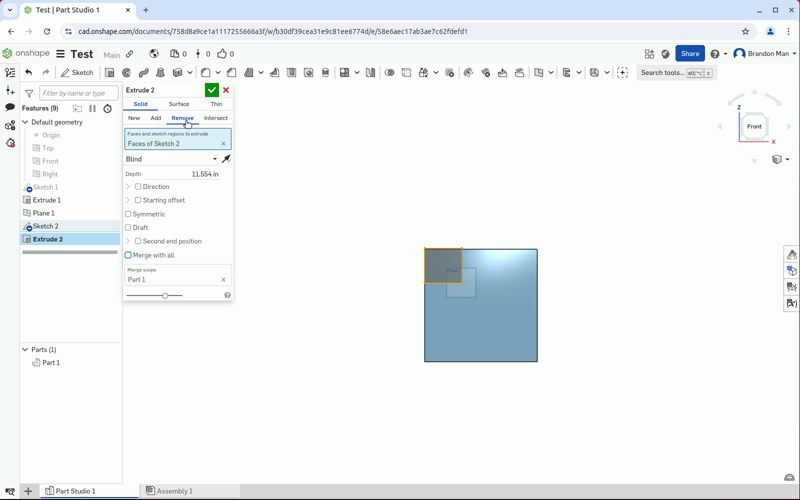
key(space)
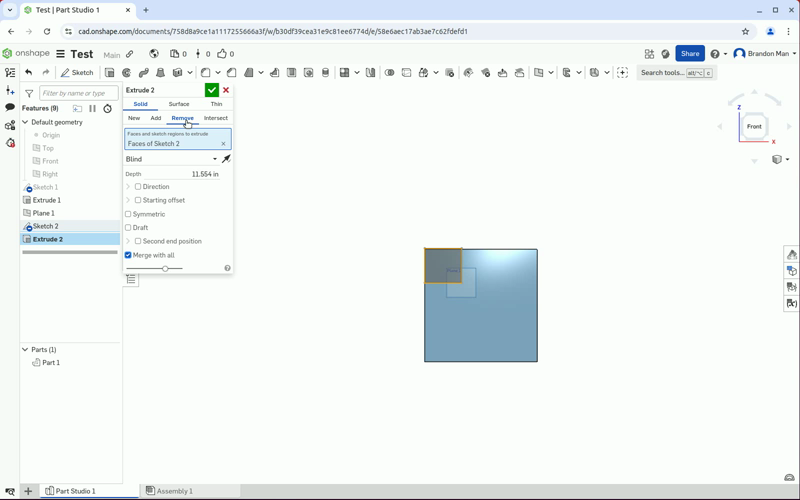
key(enter)
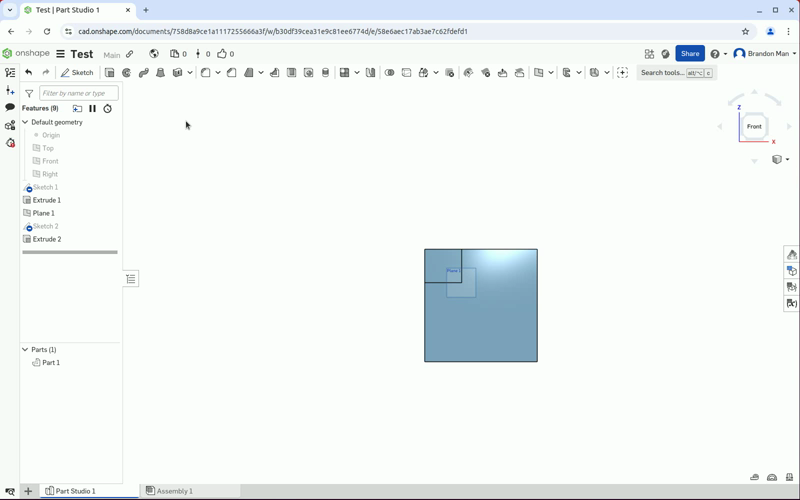
key(shift+h)
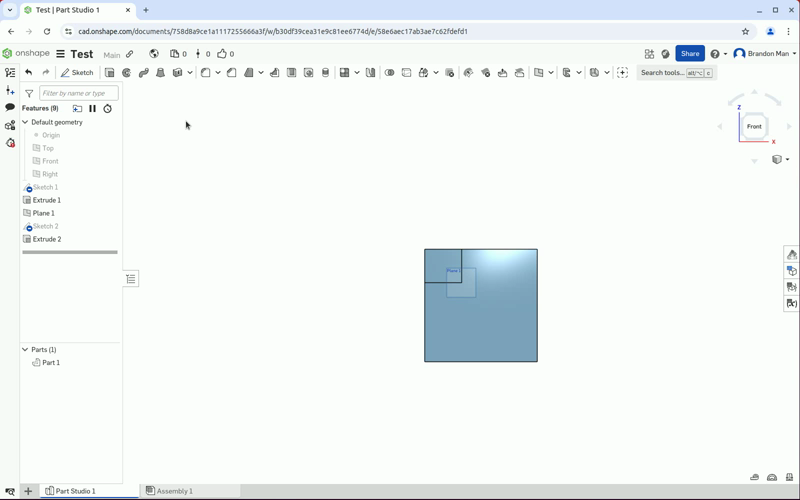
key(shift+h)
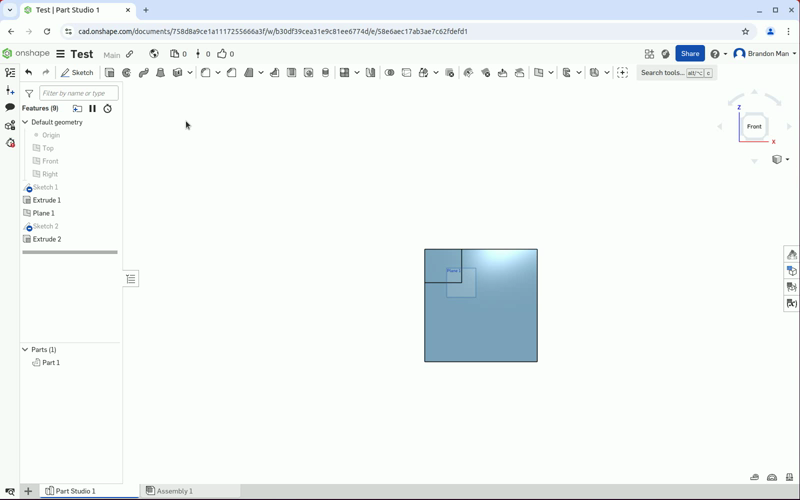
key(shift+7)
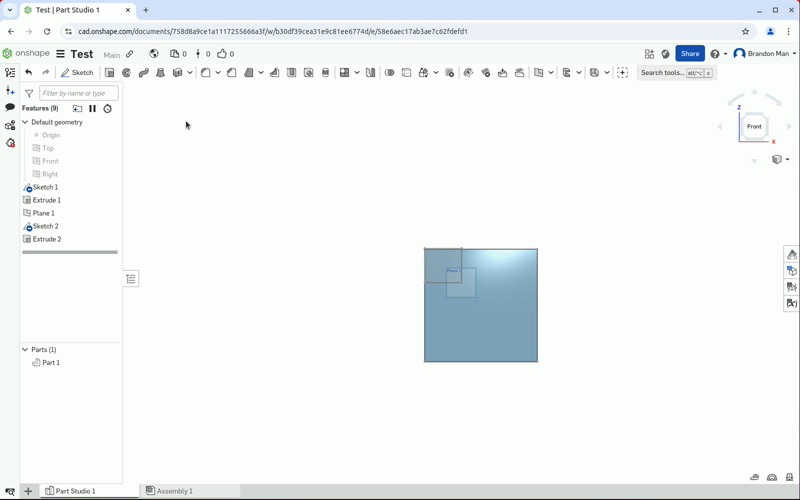
key(left, 2)
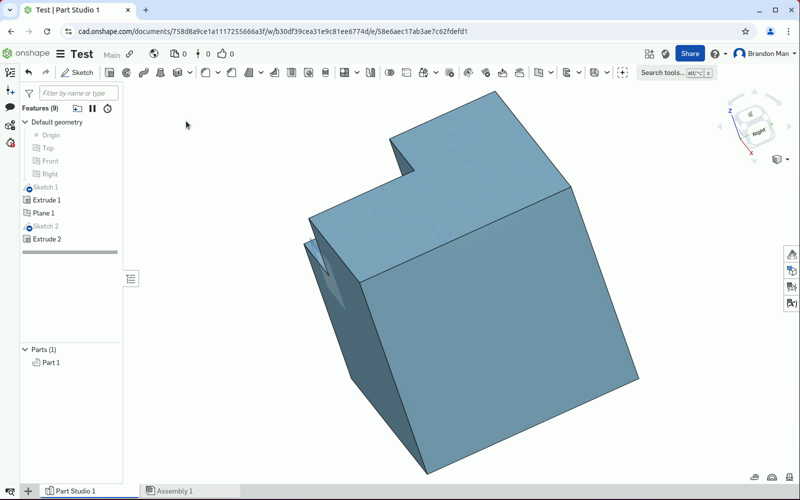
key(down, 2)
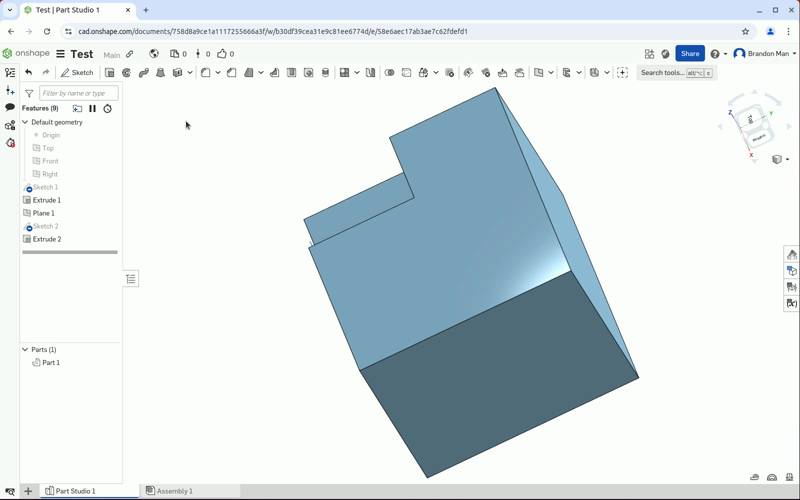
key(up, 2)
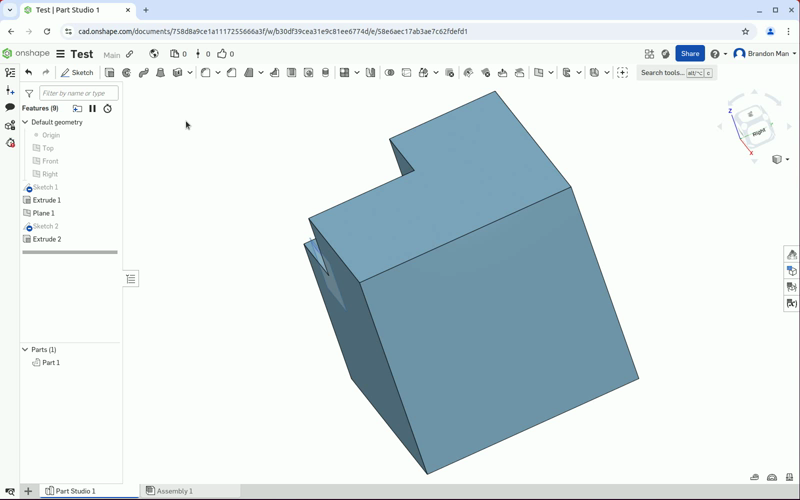
key(right, 2)
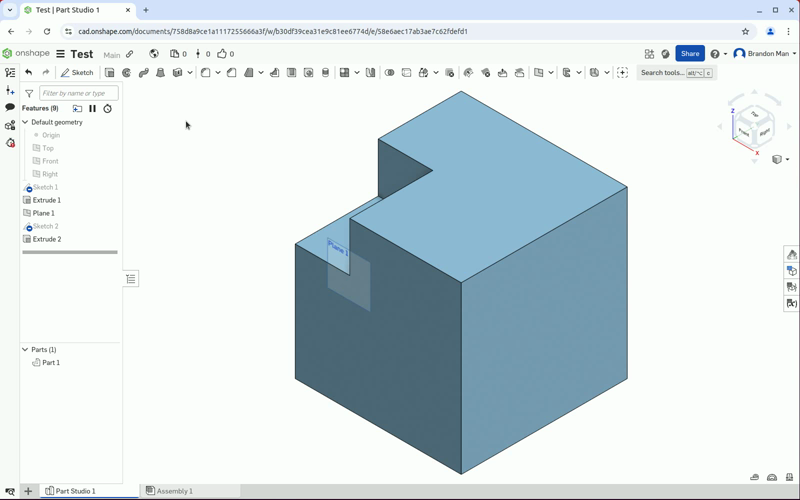
mouse_move(73, 189)
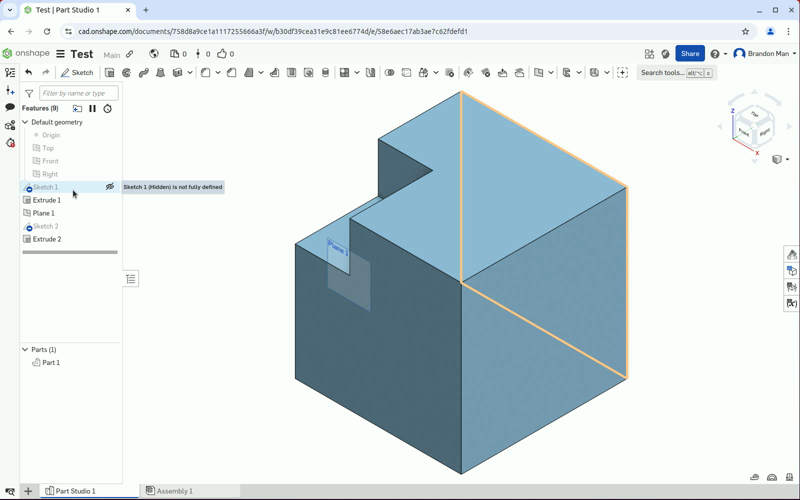
click(73, 189)